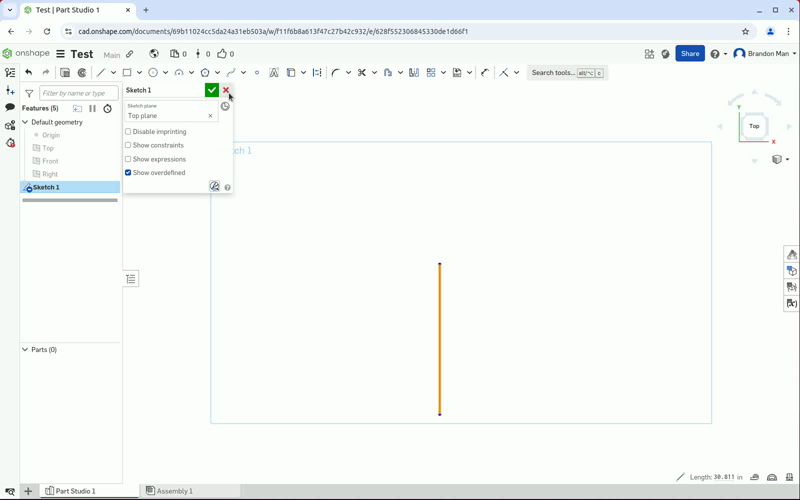
key(shift+h)
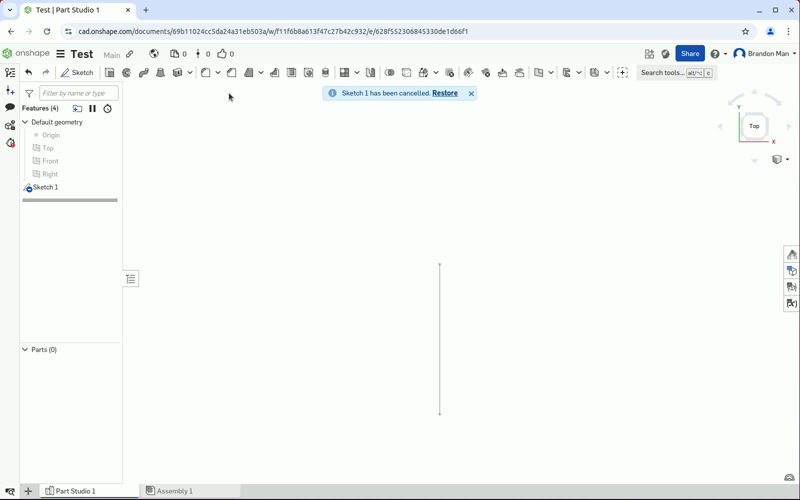
mouse_move(73, 352)
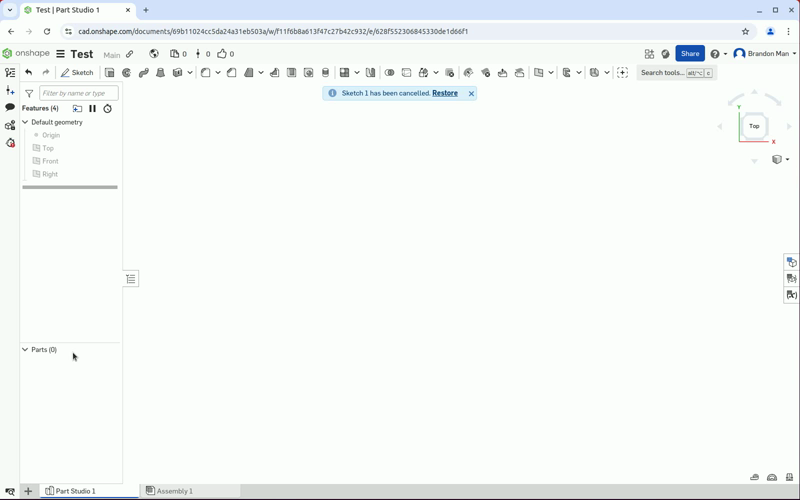
key(y)
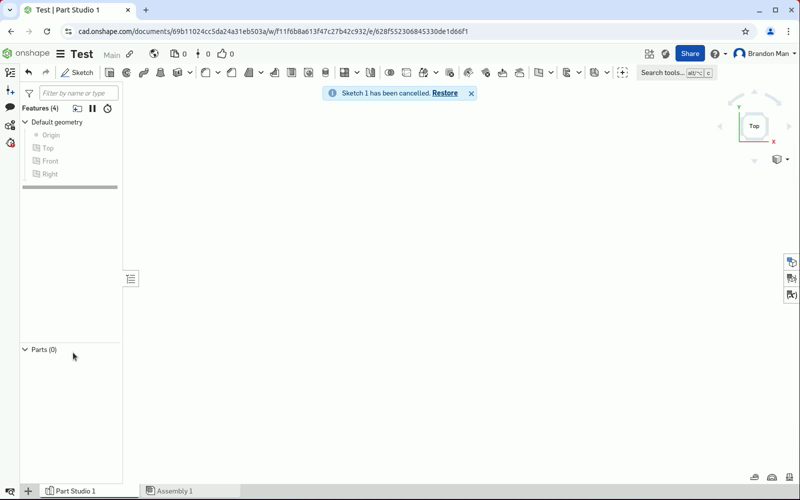
key(shift+p)
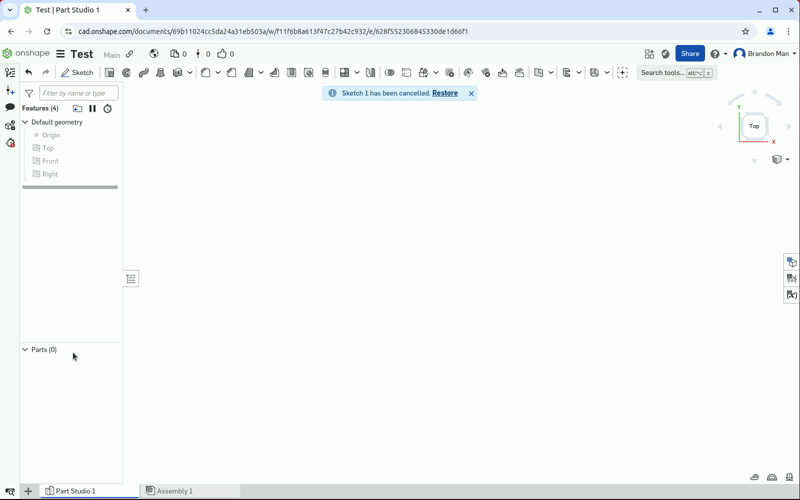
key(space)
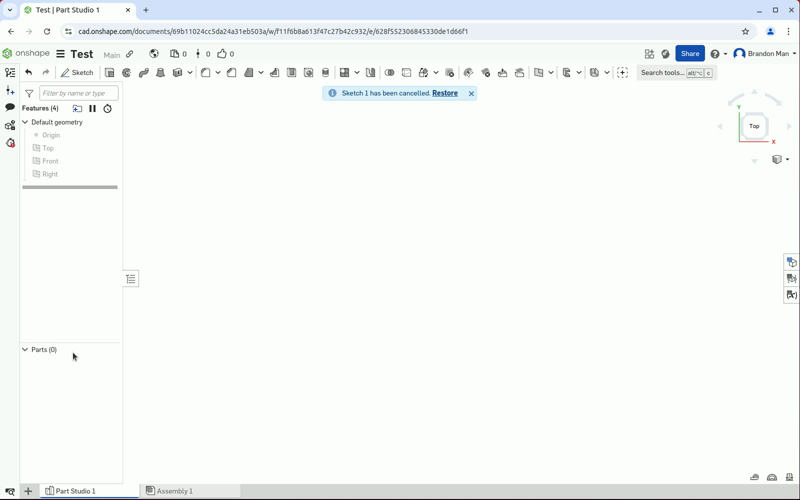
key_down(shift)
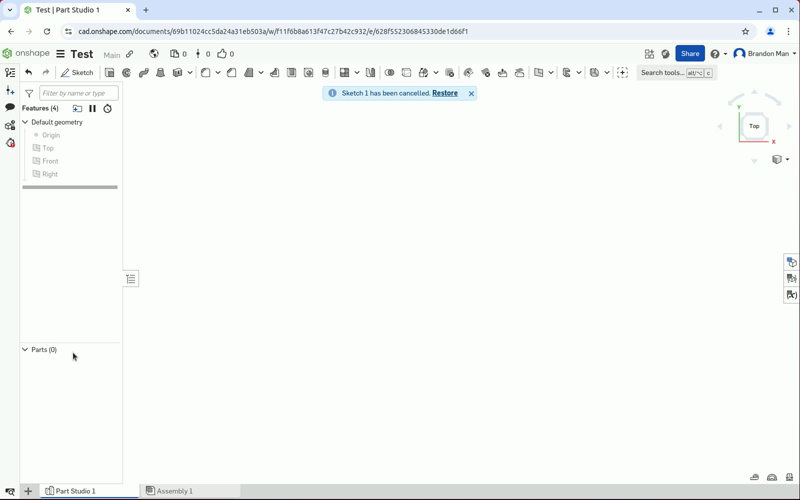
key(up)
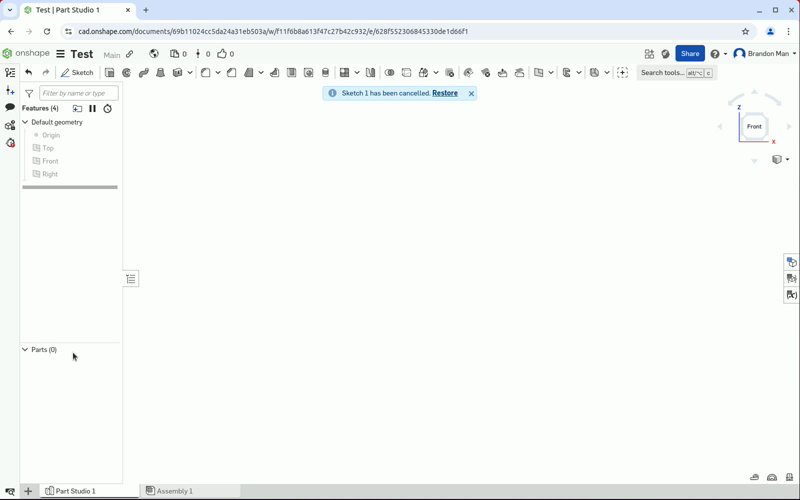
key_up(shift)
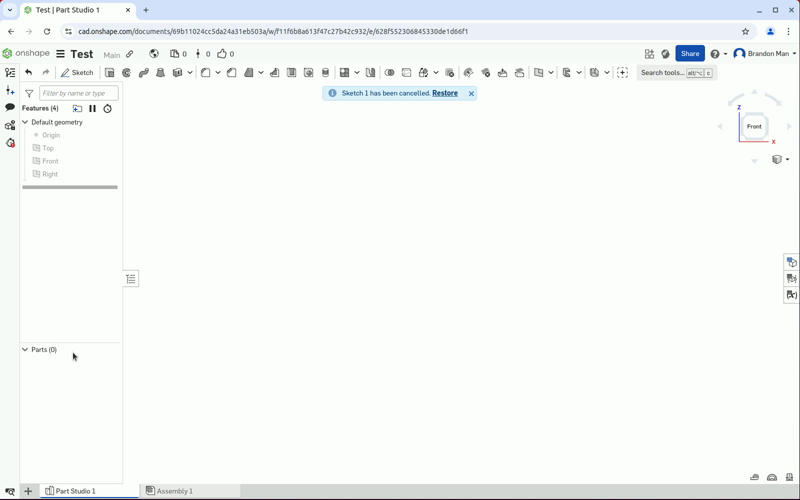
mouse_move(73, 352)
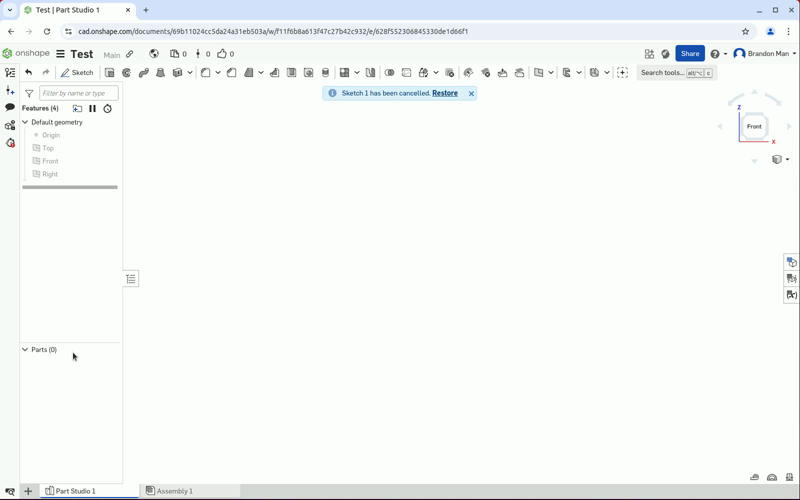
key(shift+y)
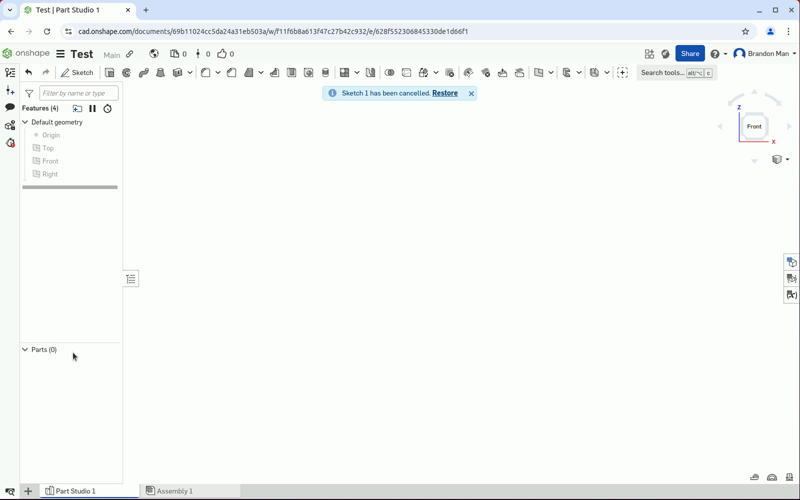
key(shift+s)
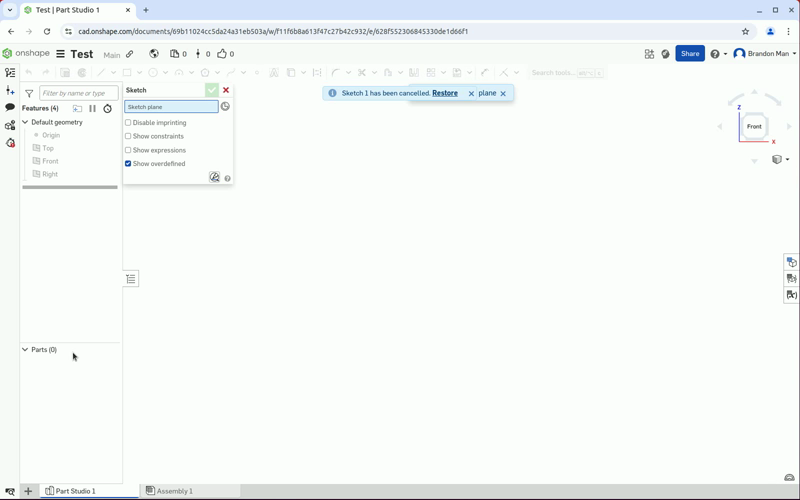
mouse_move(73, 163)
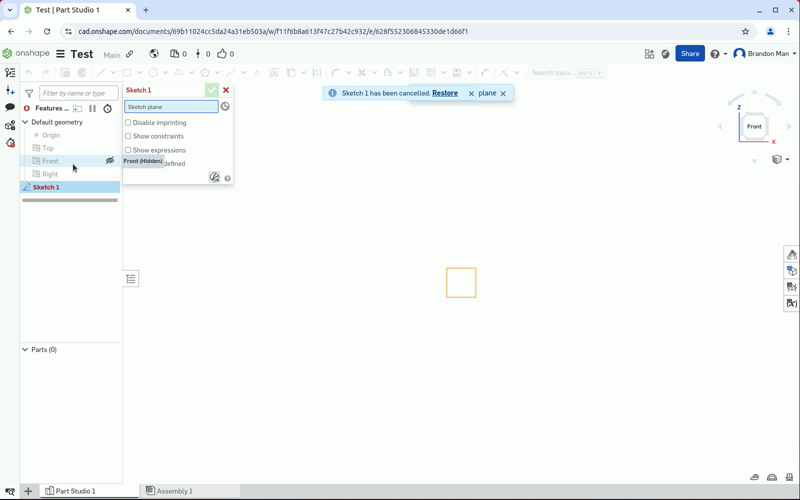
click(73, 163)
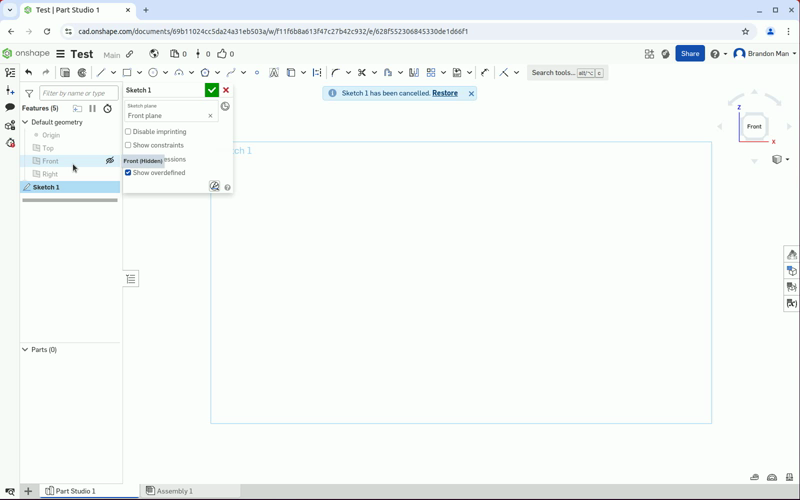
mouse_move(73, 352)
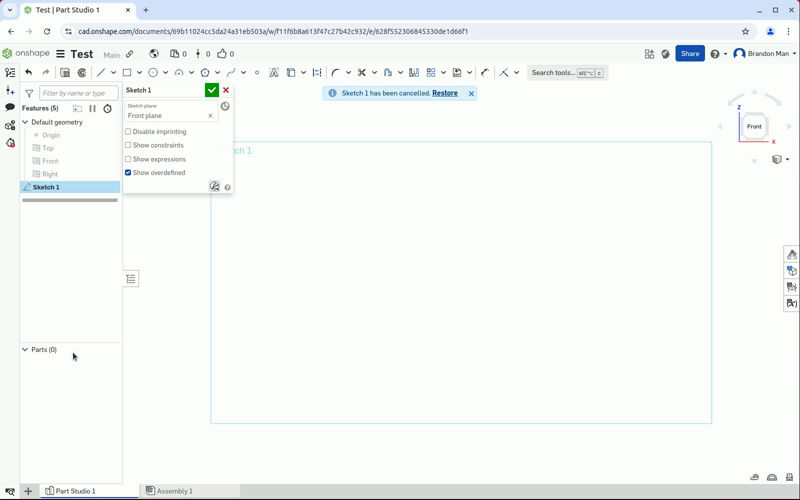
key(y)
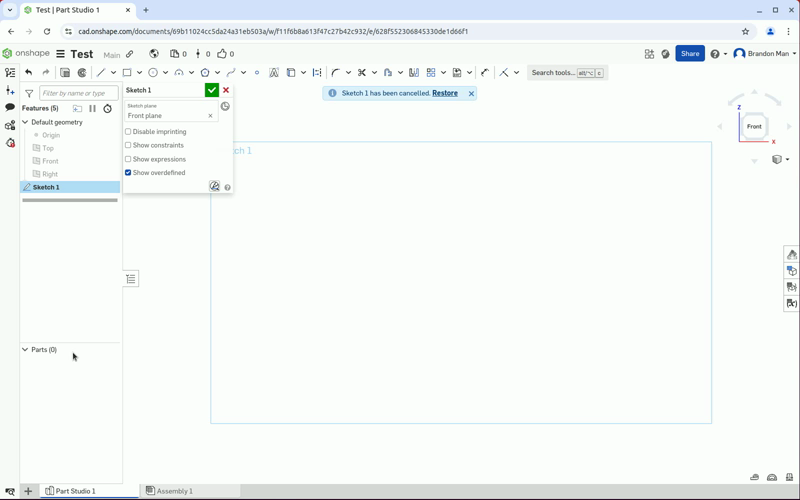
key(l)
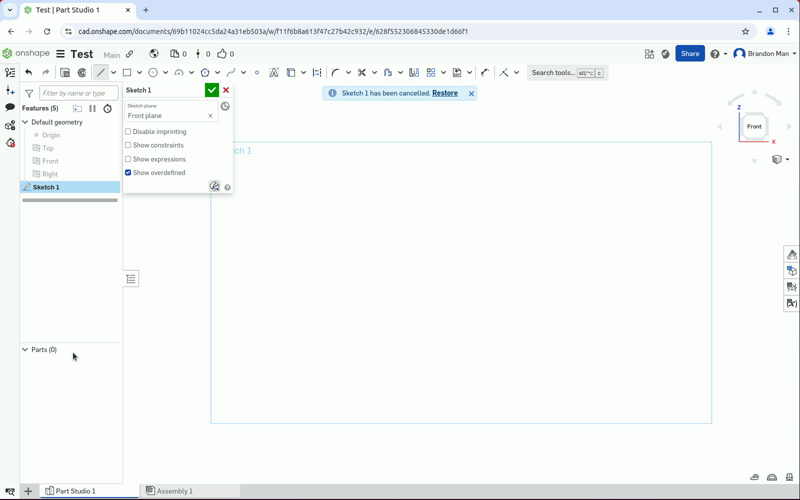
key_down(shift)
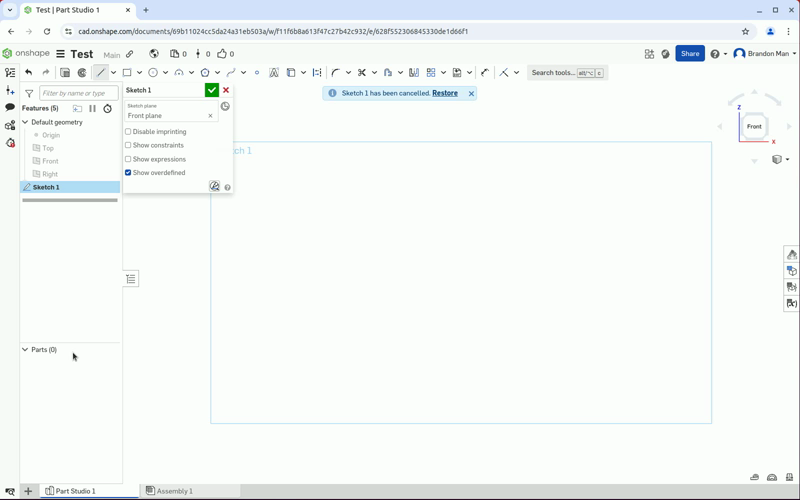
mouse_move(460, 395)
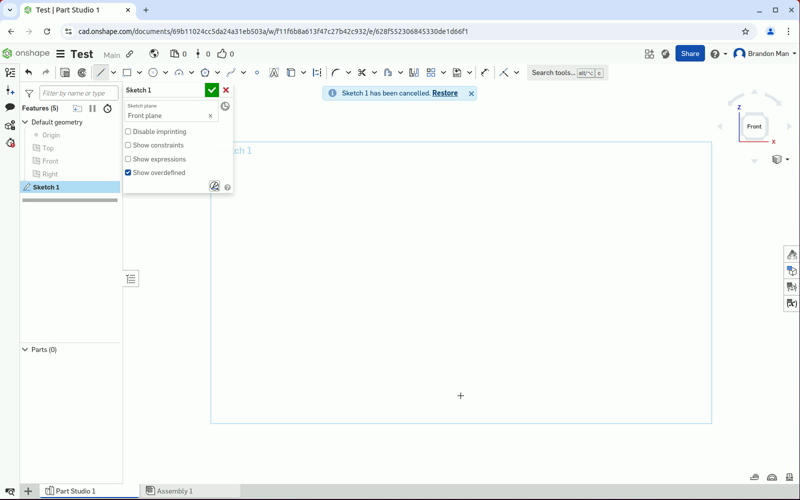
click(460, 395)
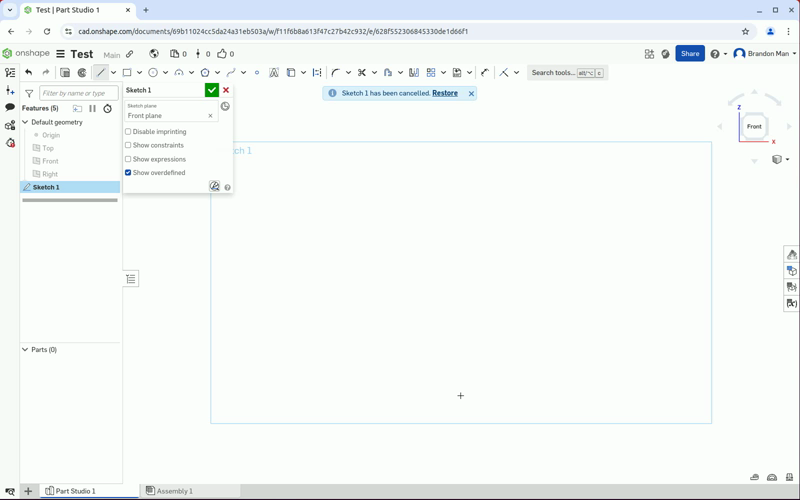
key_up(shift)
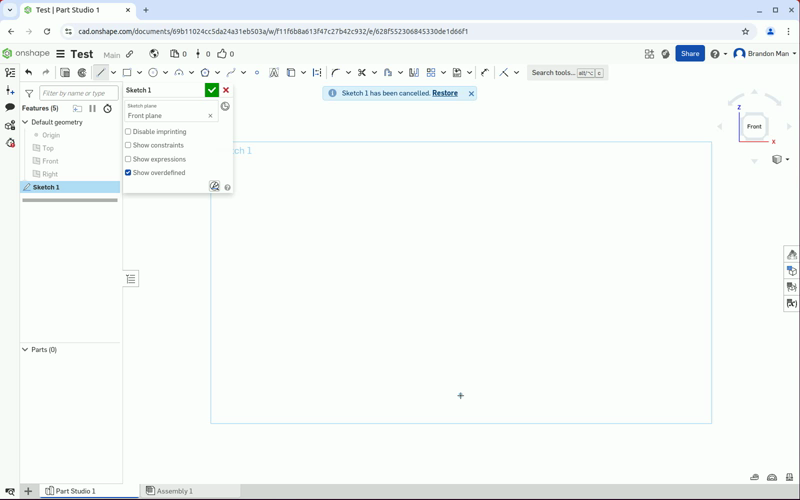
key_down(shift)
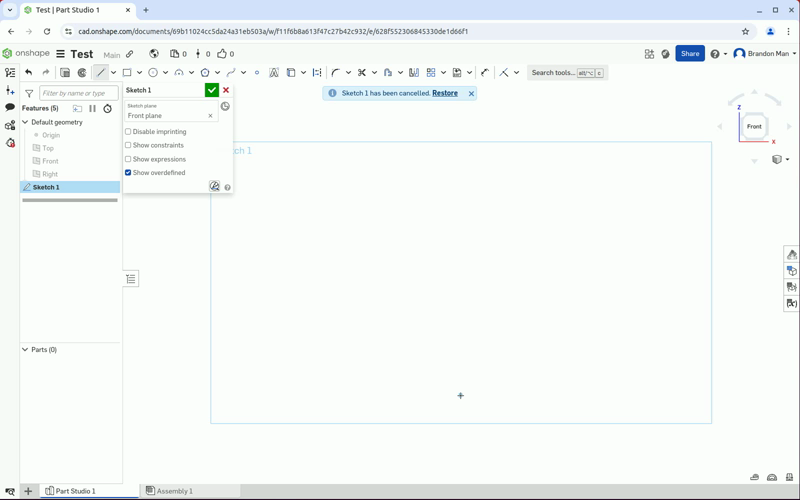
mouse_move(535, 395)
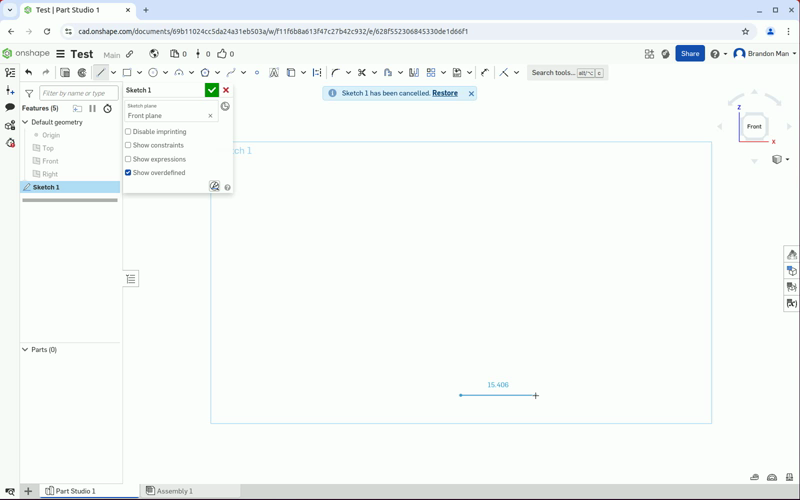
click(535, 395)
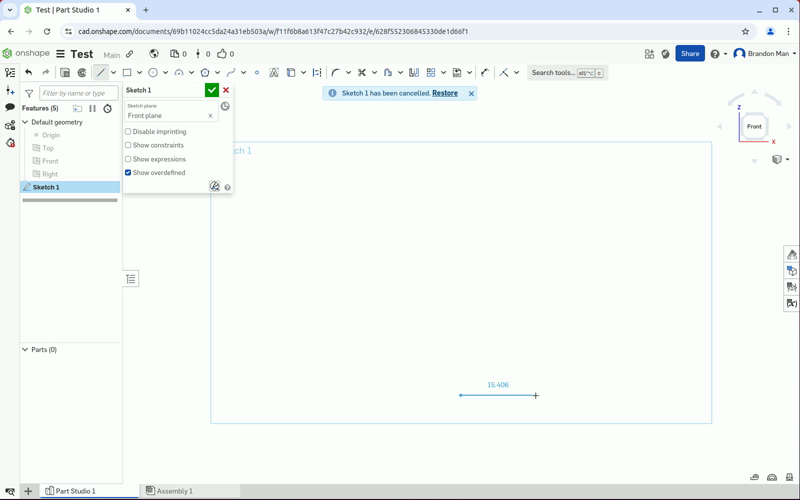
key_up(shift)
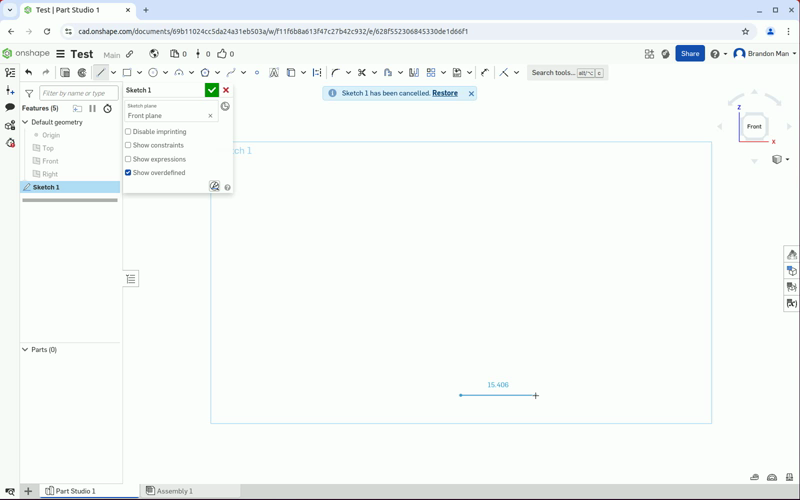
key_down(shift)
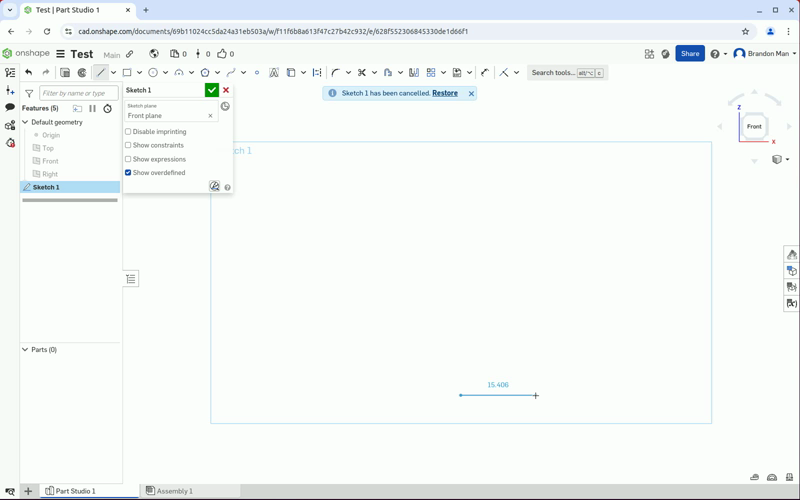
mouse_move(535, 282)
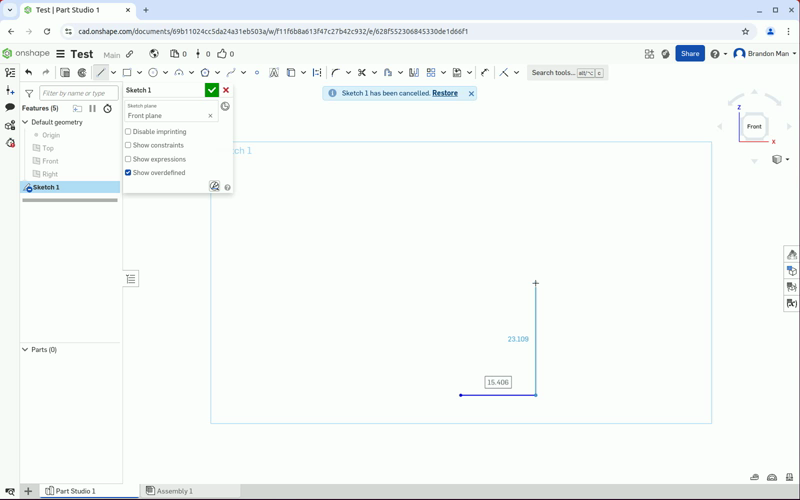
click(535, 282)
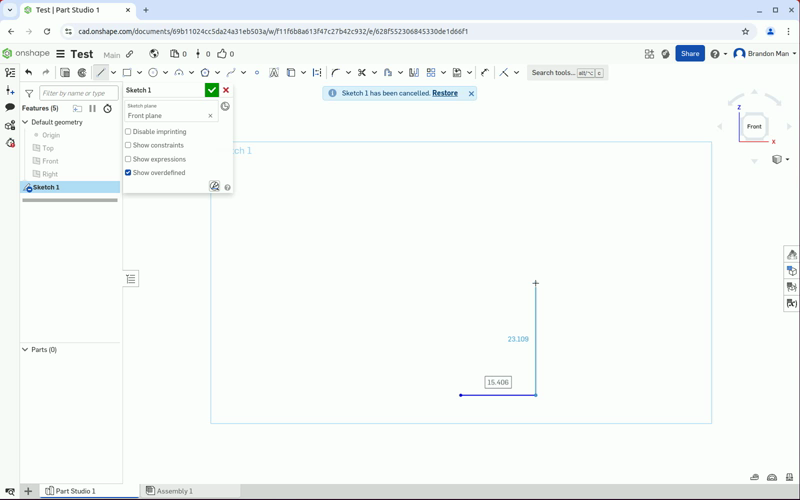
key_up(shift)
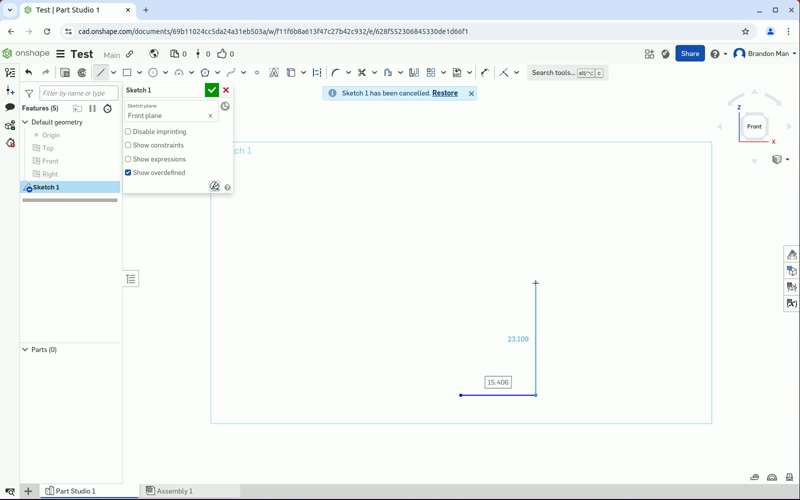
key_down(shift)
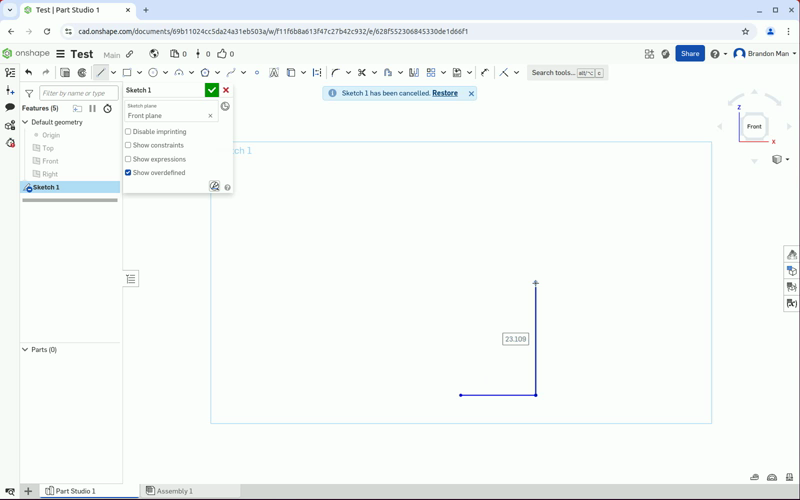
mouse_move(460, 282)
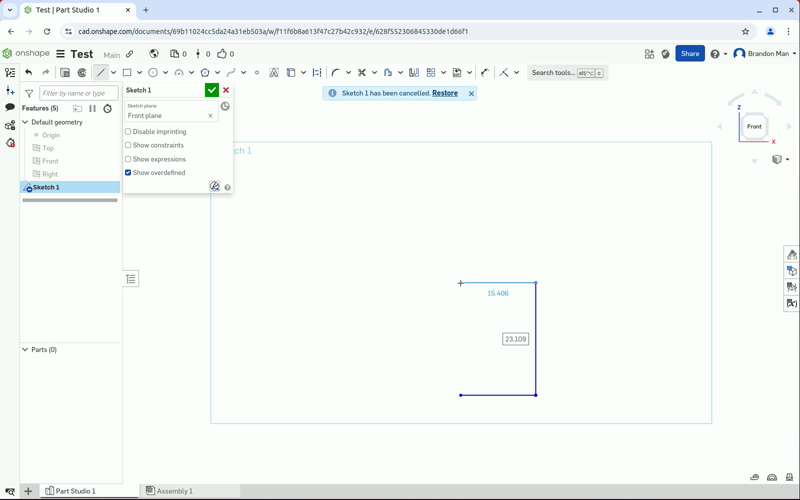
click(460, 282)
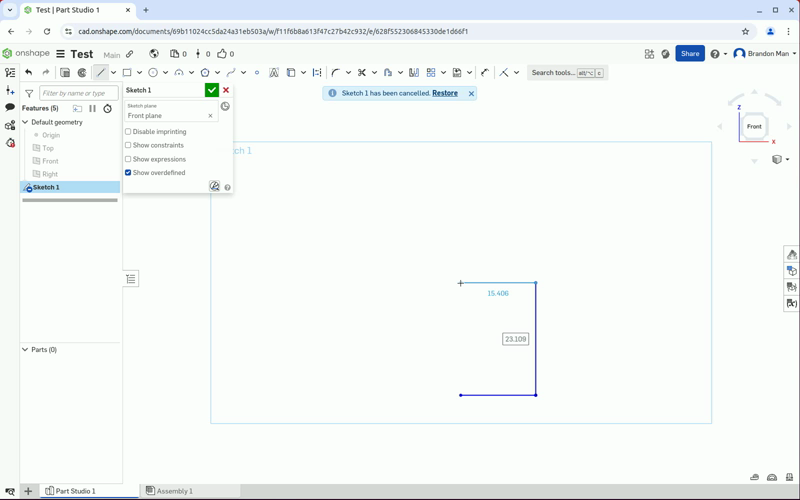
key_up(shift)
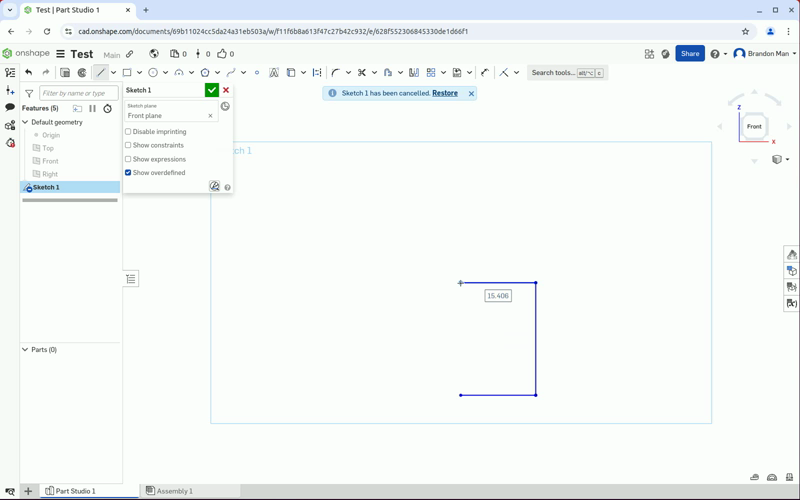
key_down(shift)
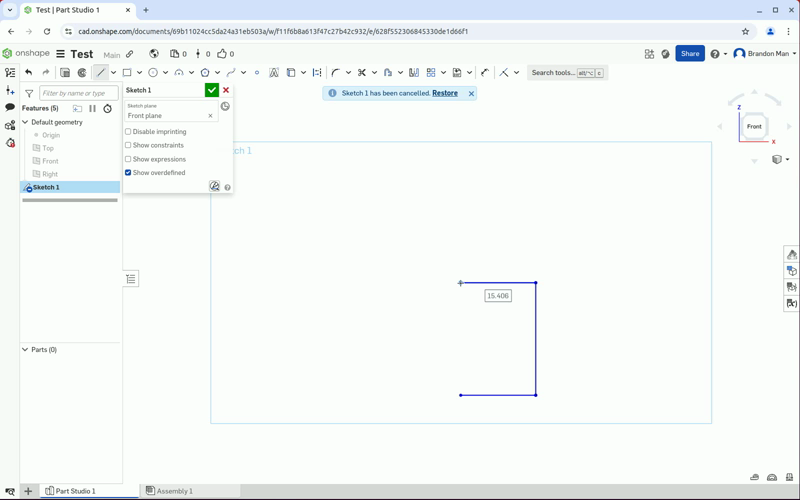
mouse_move(460, 395)
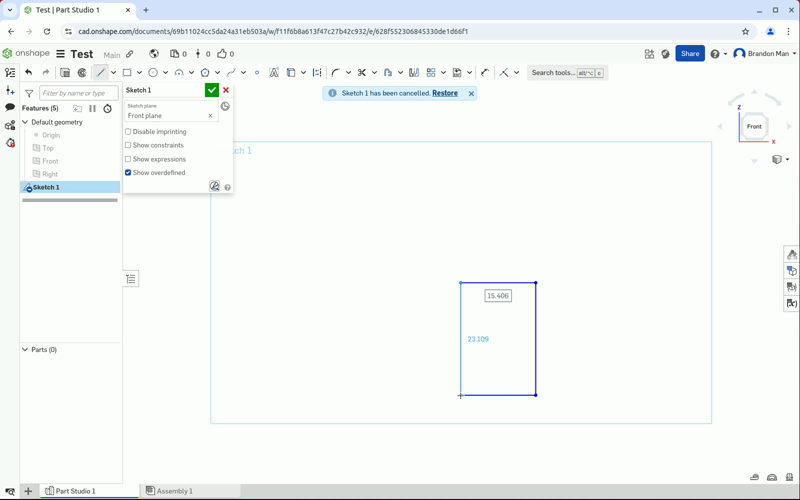
key_up(shift)
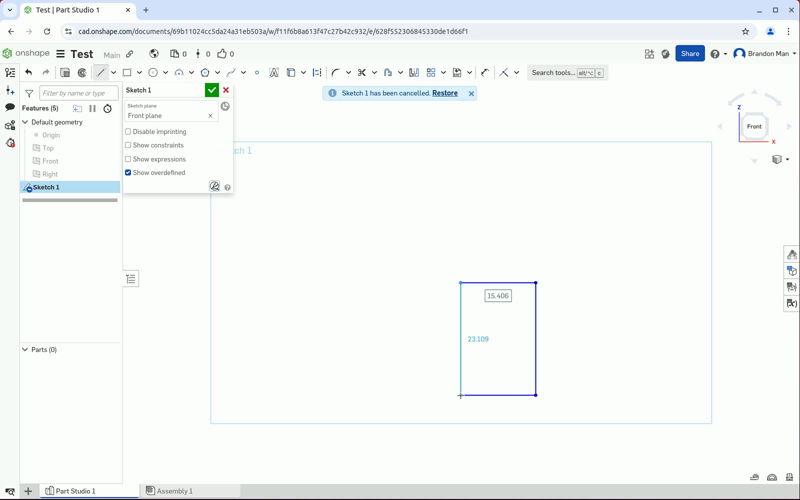
click(460, 395)
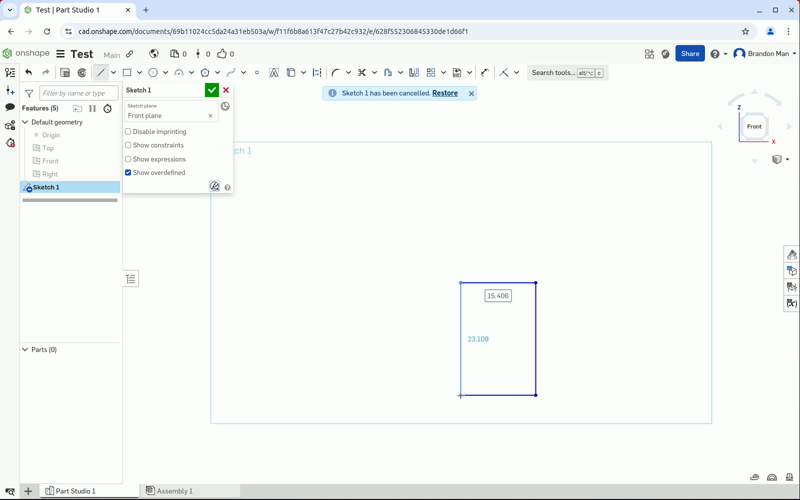
key(esc)
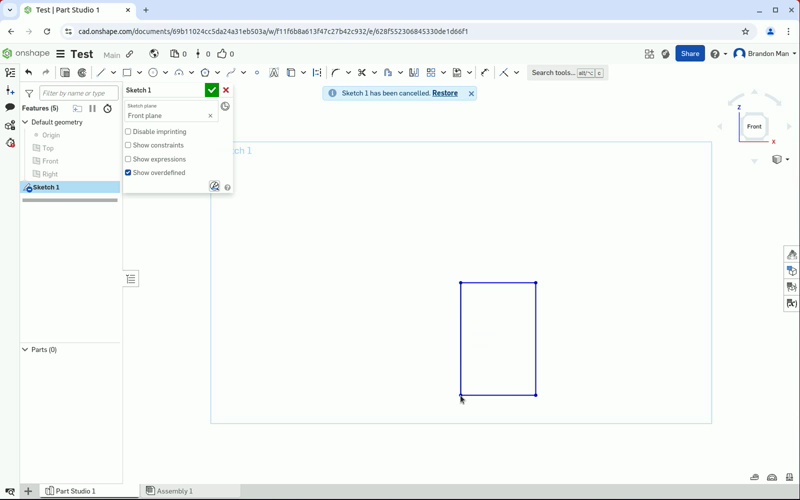
mouse_move(519, 356)
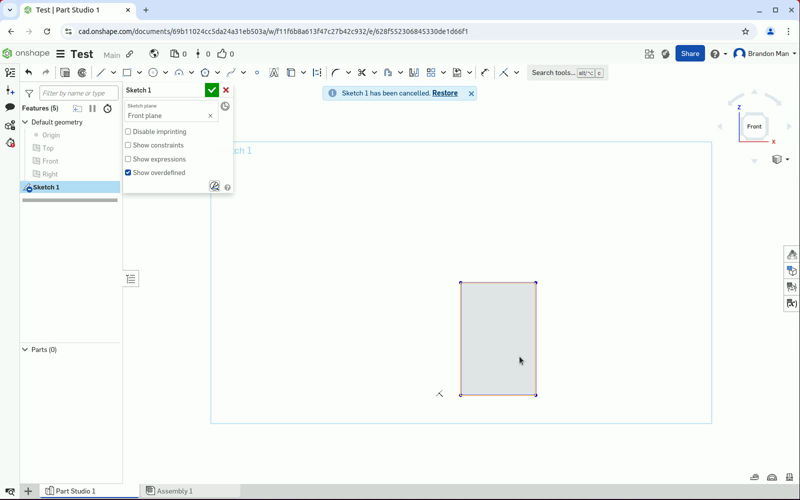
click(519, 356)
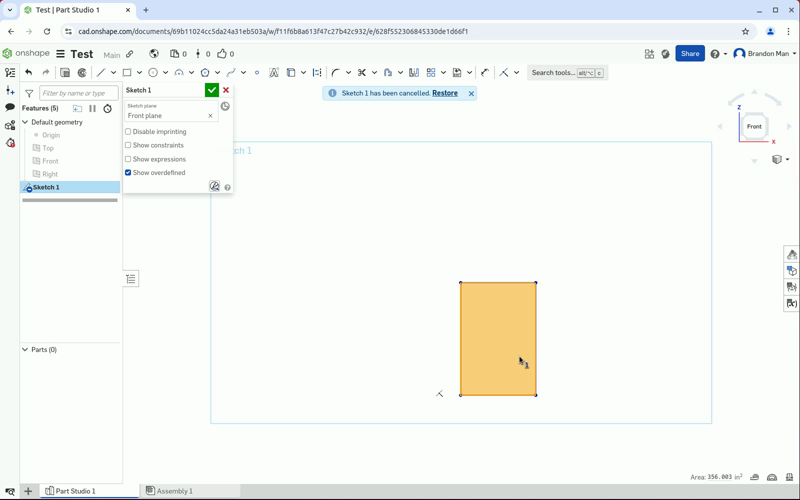
mouse_move(73, 352)
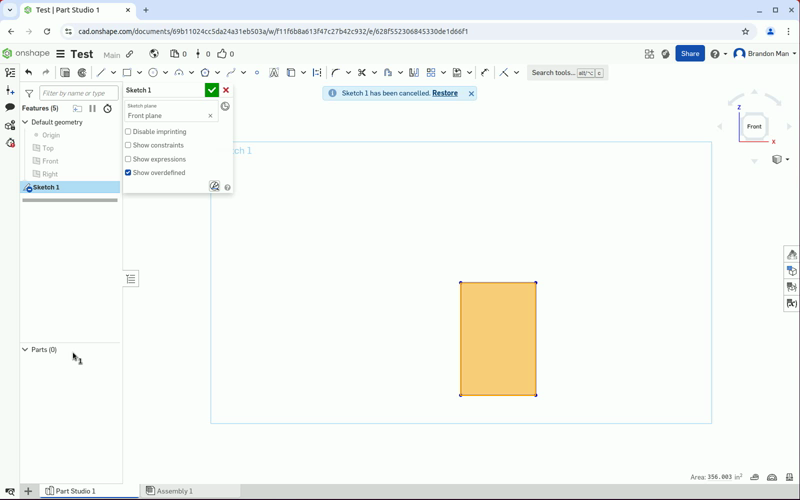
key(shift+y)
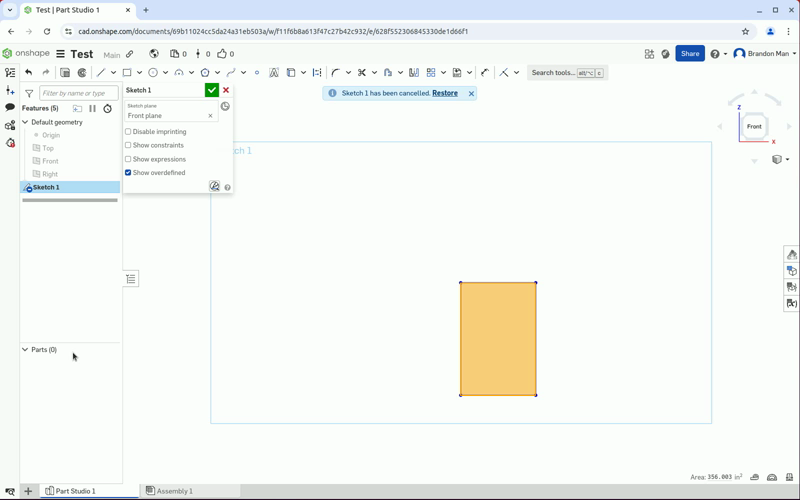
key(shift+e)
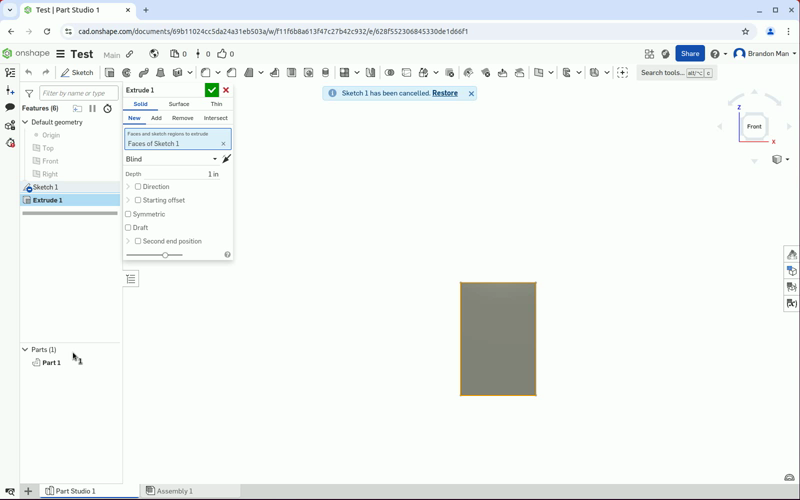
mouse_move(143, 106)
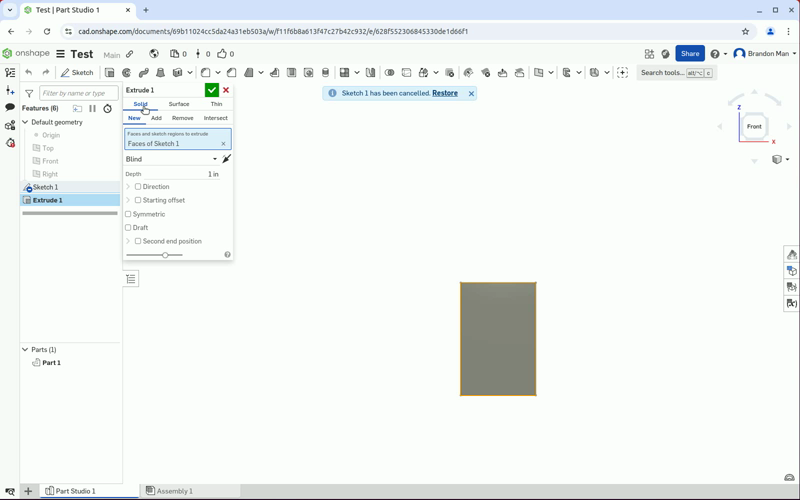
click(143, 106)
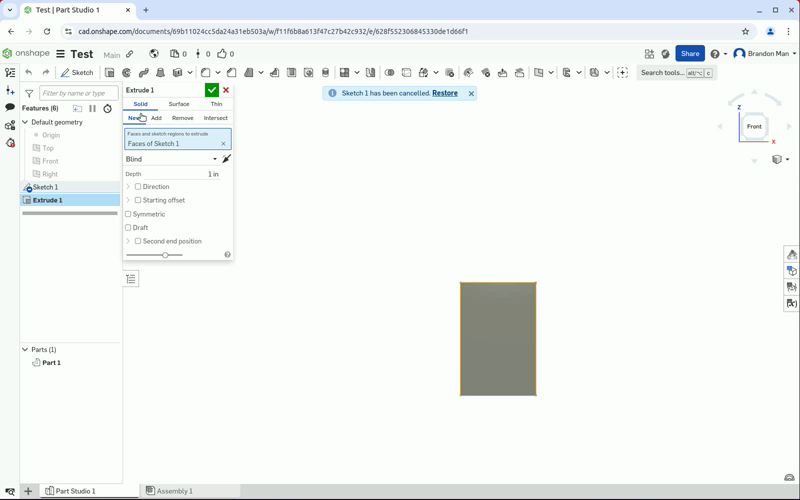
mouse_move(137, 120)
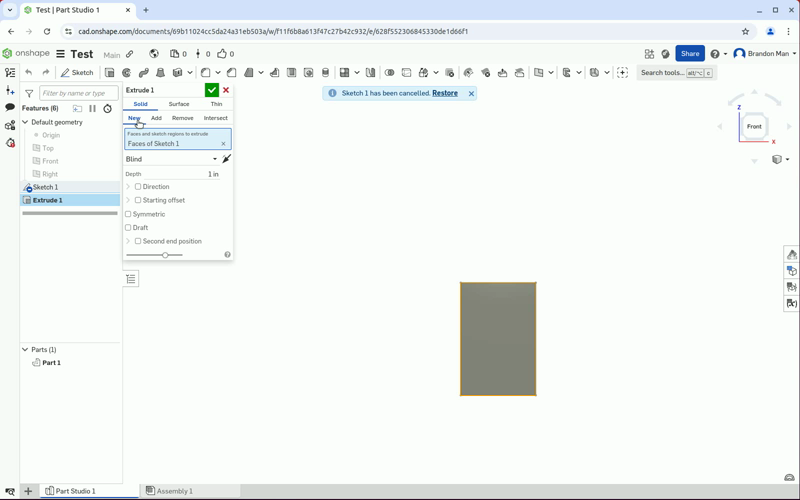
click(137, 120)
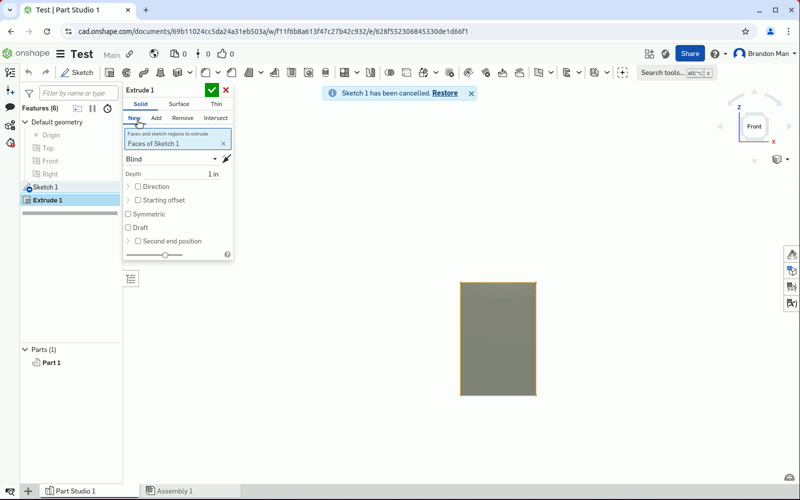
key(tab, 4)
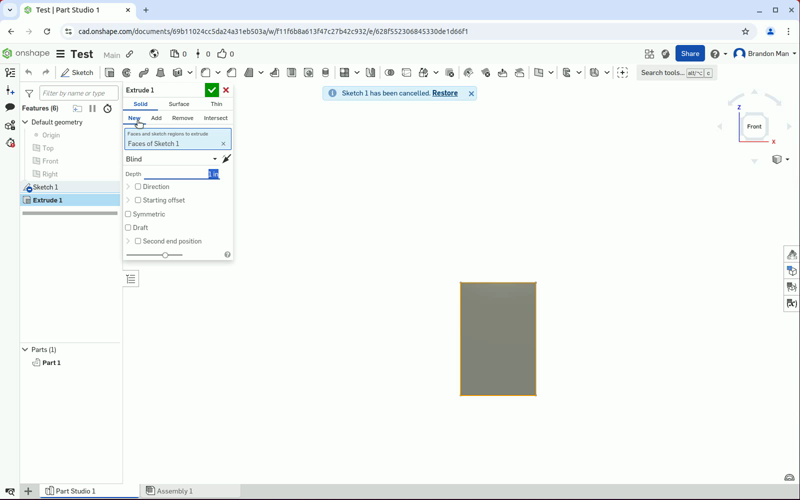
text(0.241)
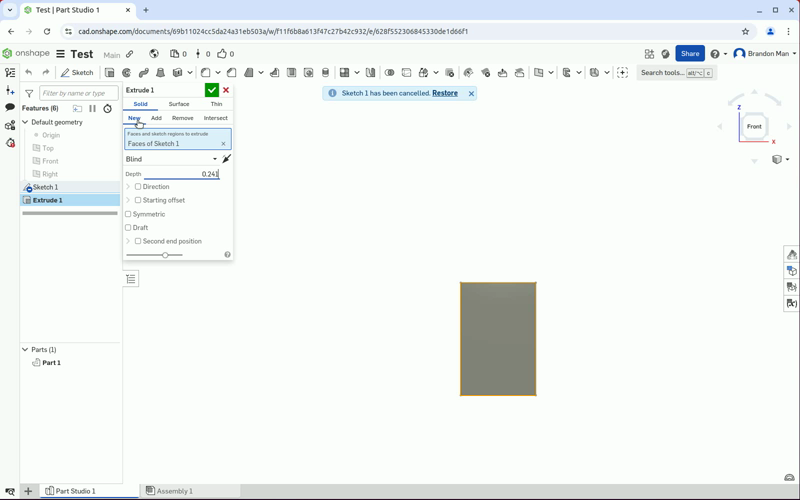
key(enter)
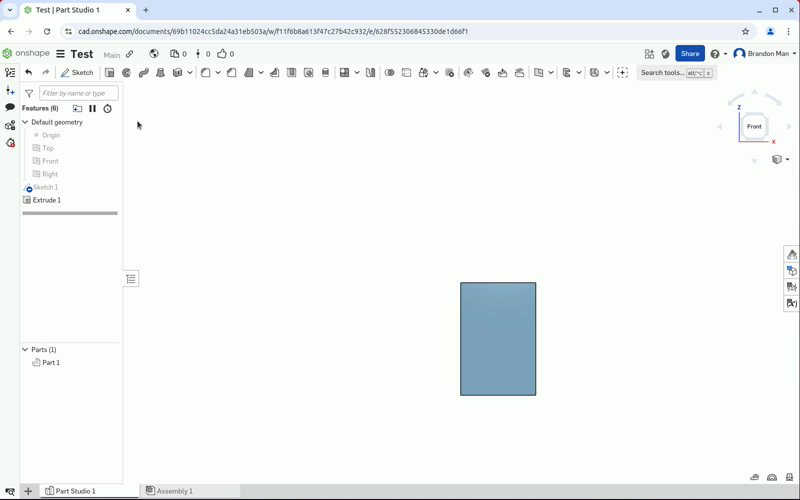
key(shift+h)
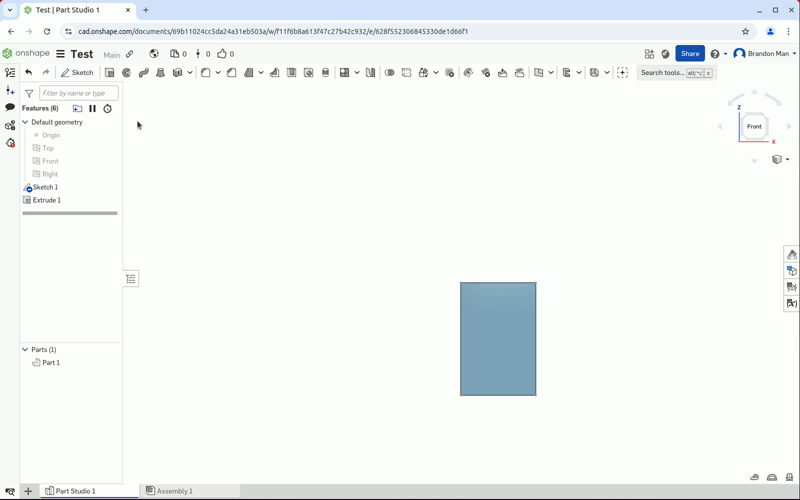
key(shift+h)
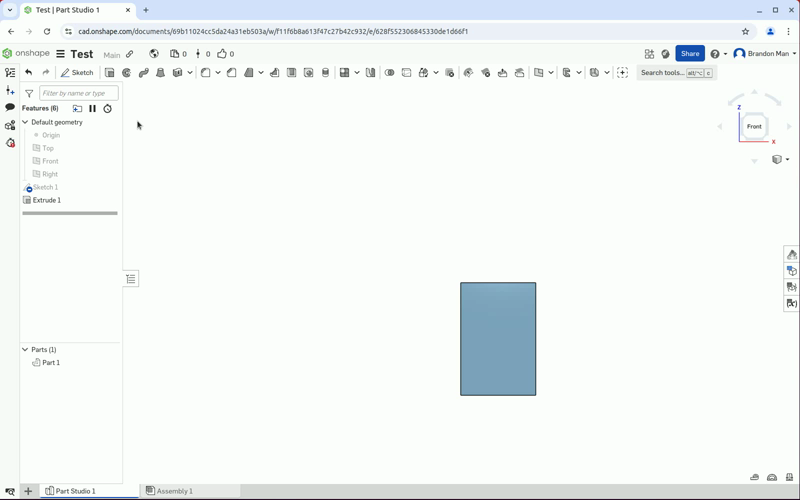
mouse_move(73, 189)
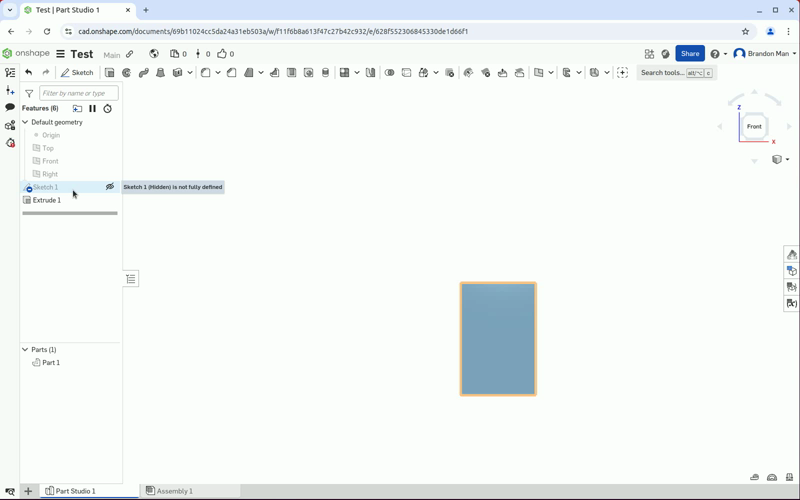
click(73, 189)
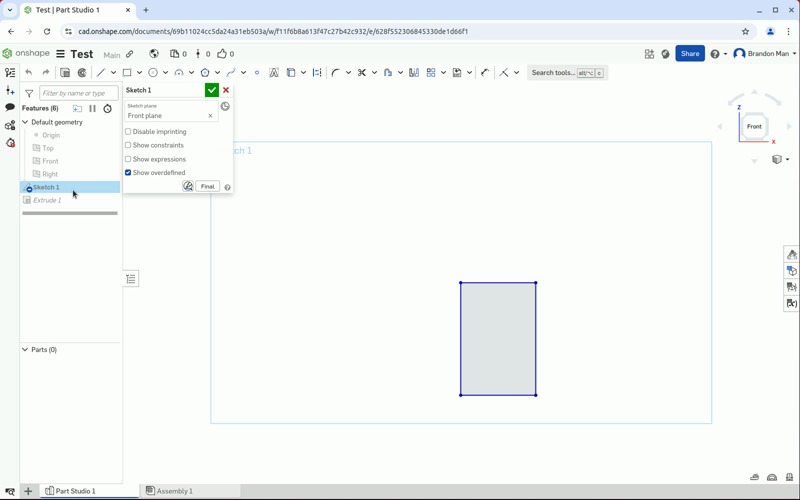
mouse_move(229, 92)
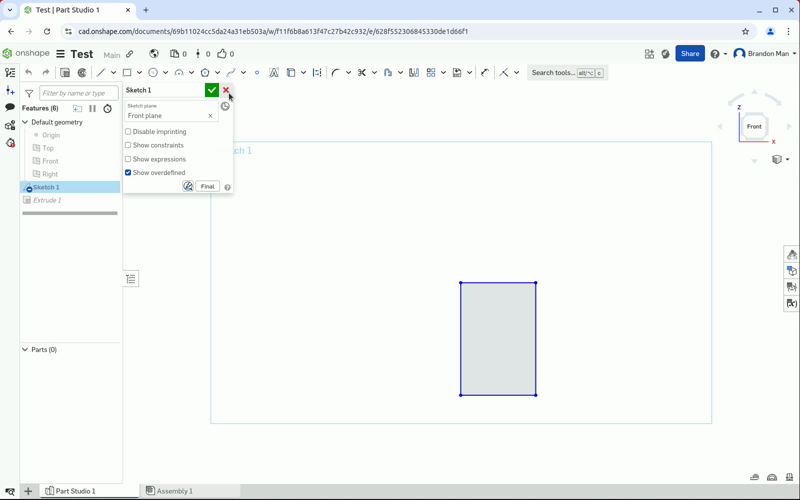
click(229, 92)
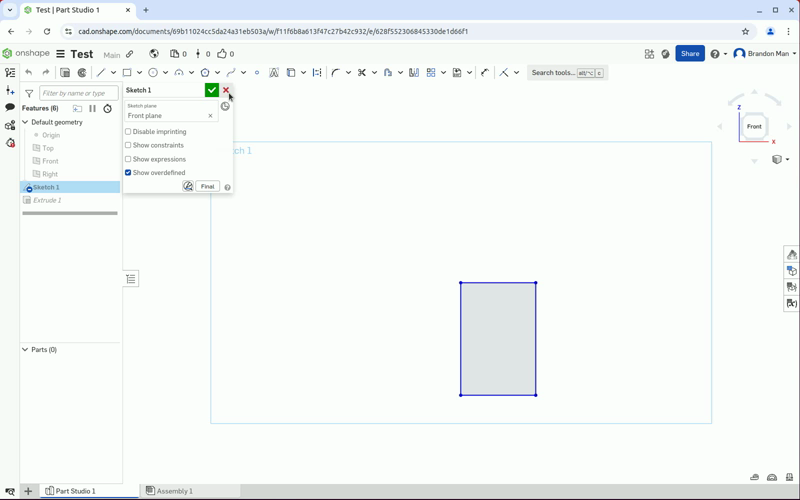
key(shift+s)
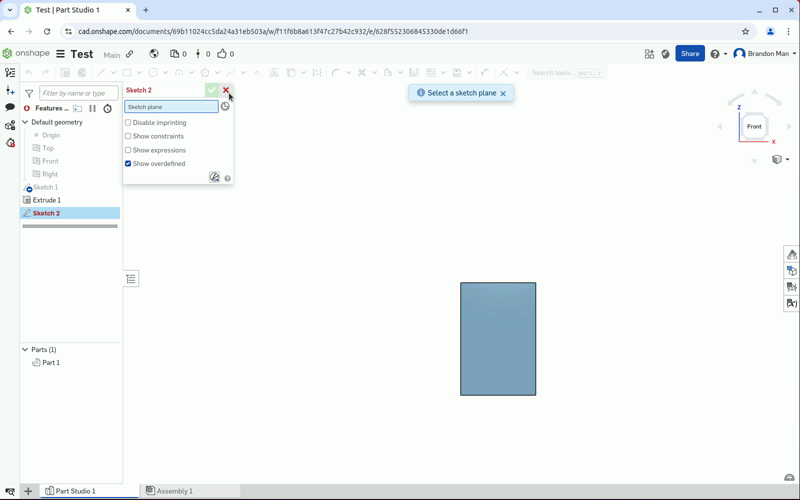
mouse_move(73, 163)
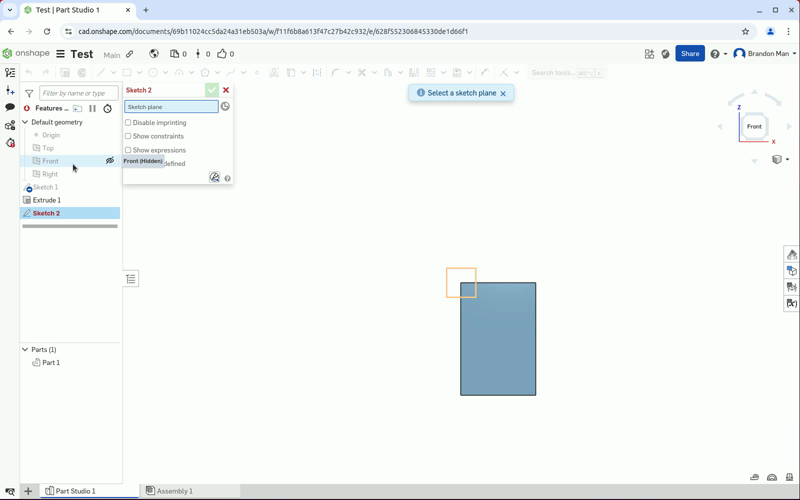
click(73, 163)
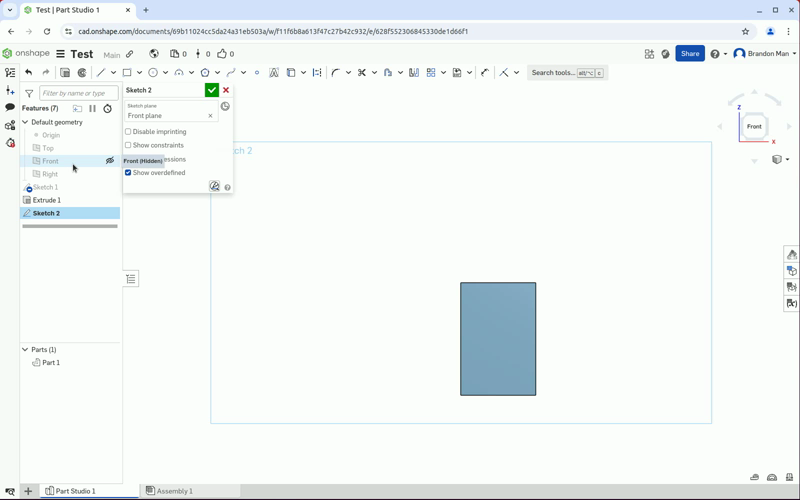
mouse_move(73, 352)
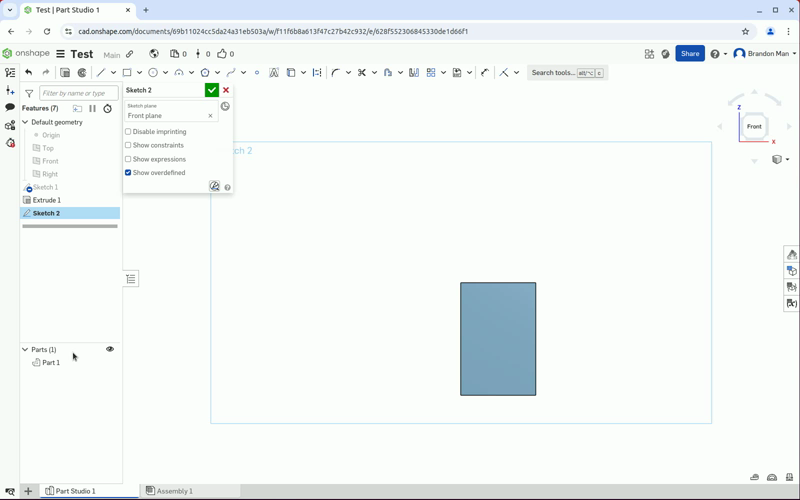
key(y)
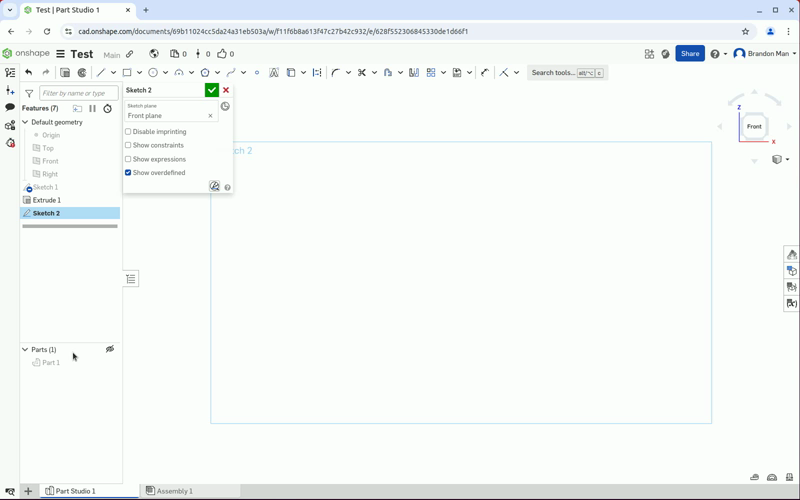
key(l)
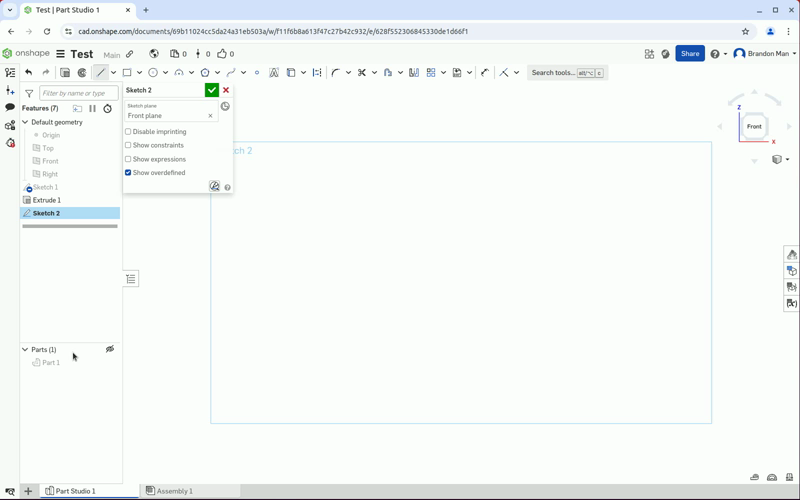
key_down(shift)
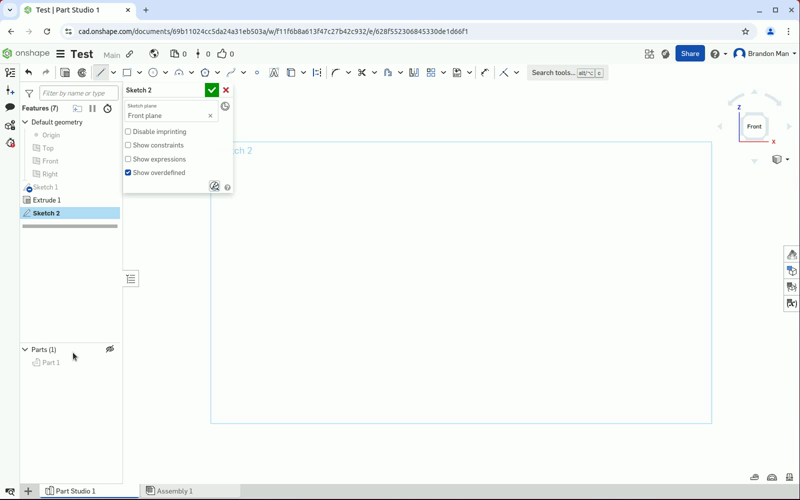
mouse_move(460, 395)
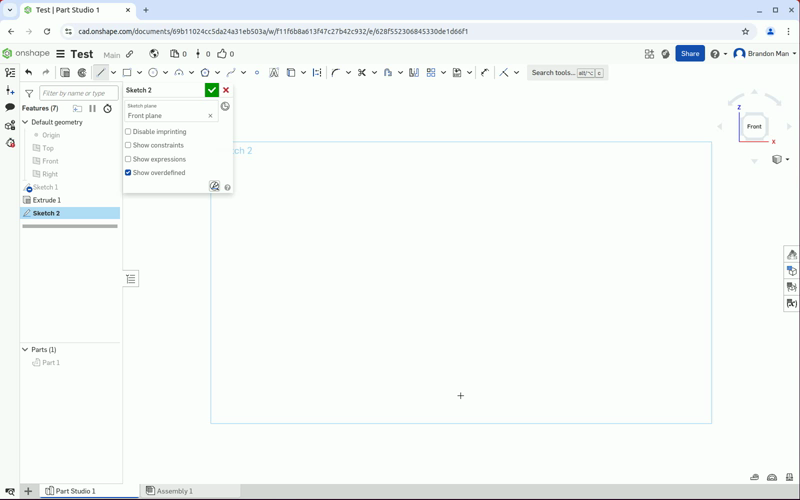
click(460, 395)
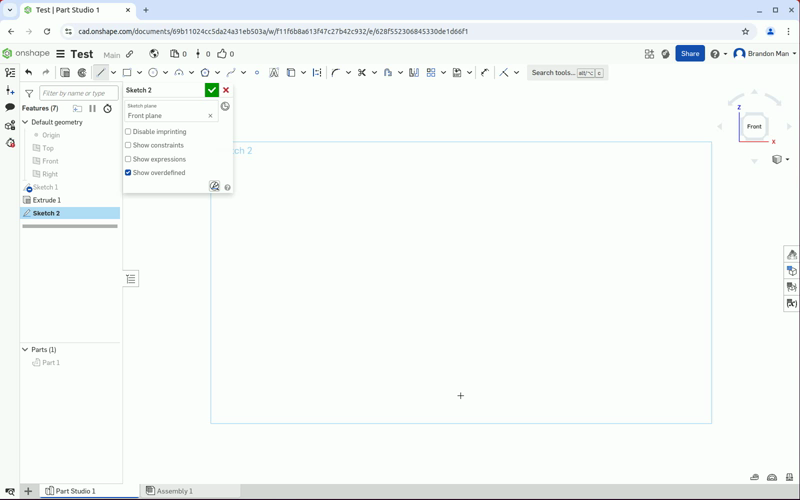
key_up(shift)
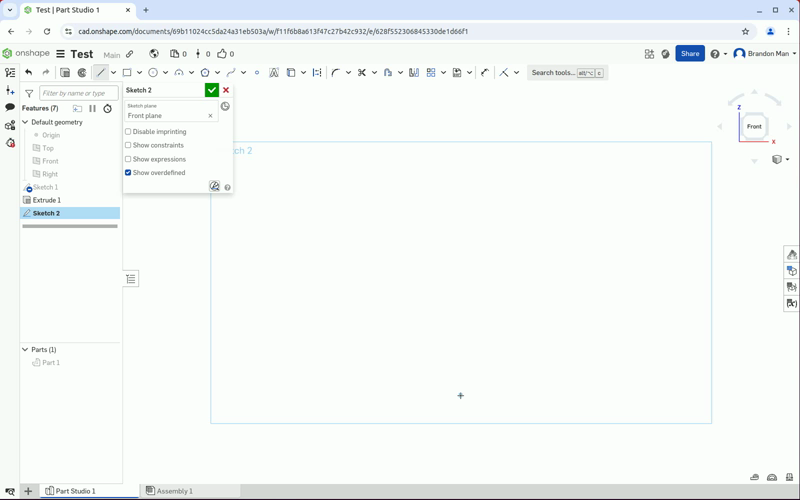
key_down(shift)
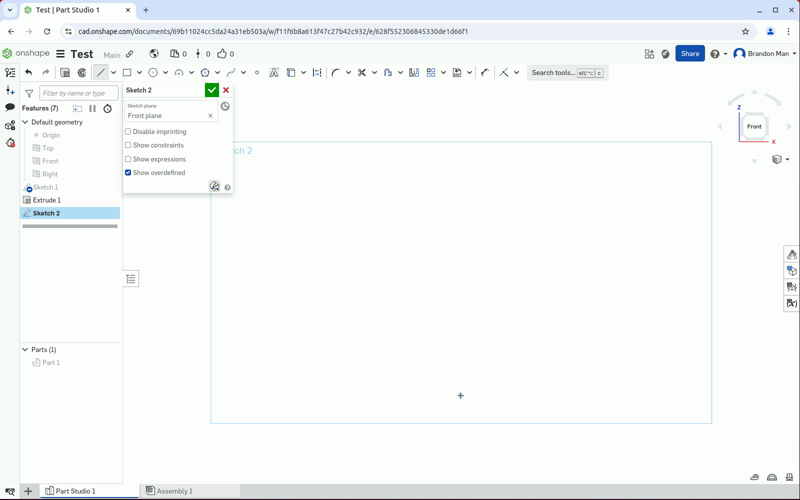
mouse_move(535, 395)
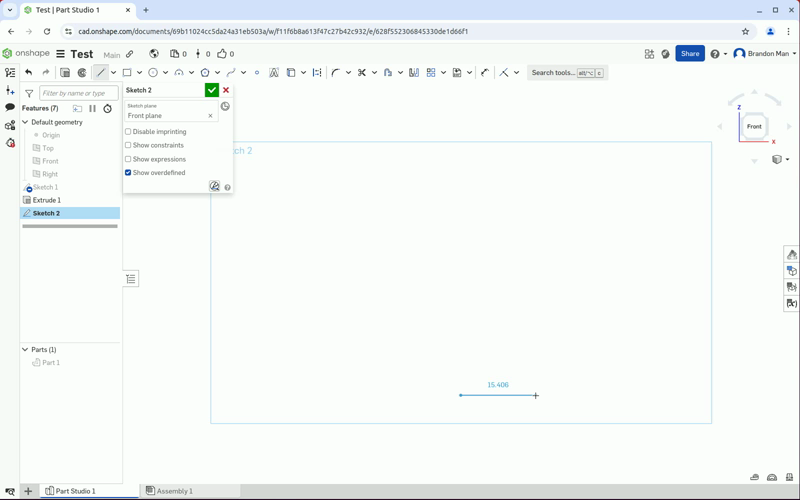
click(535, 395)
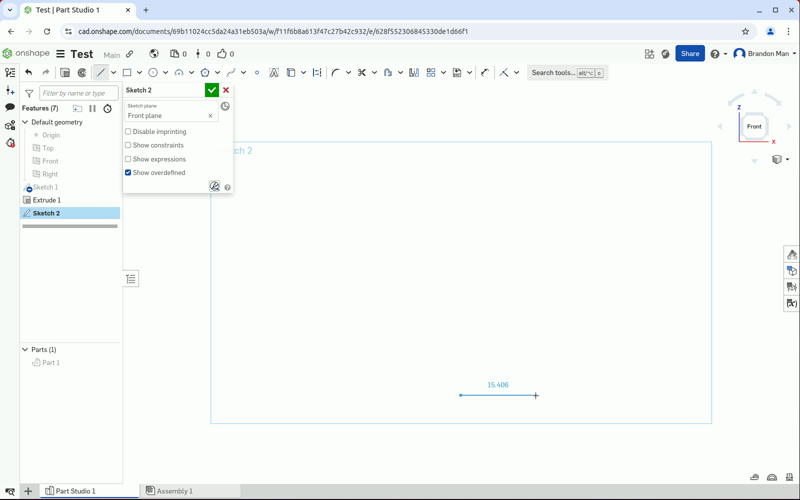
key_up(shift)
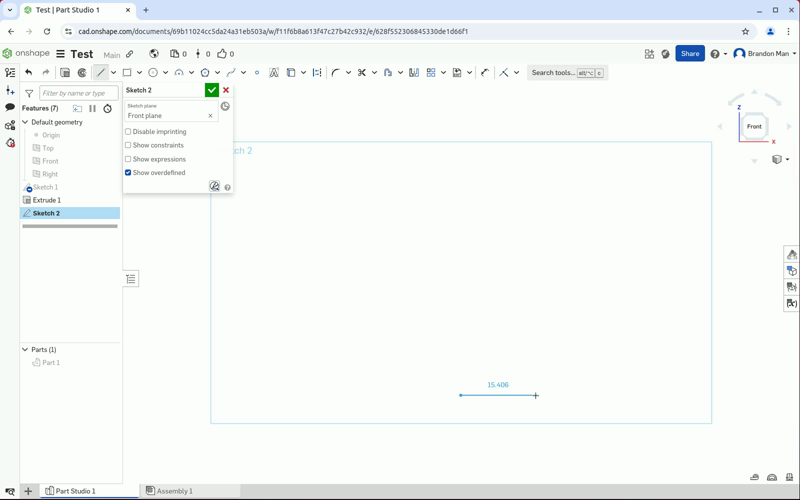
key_down(shift)
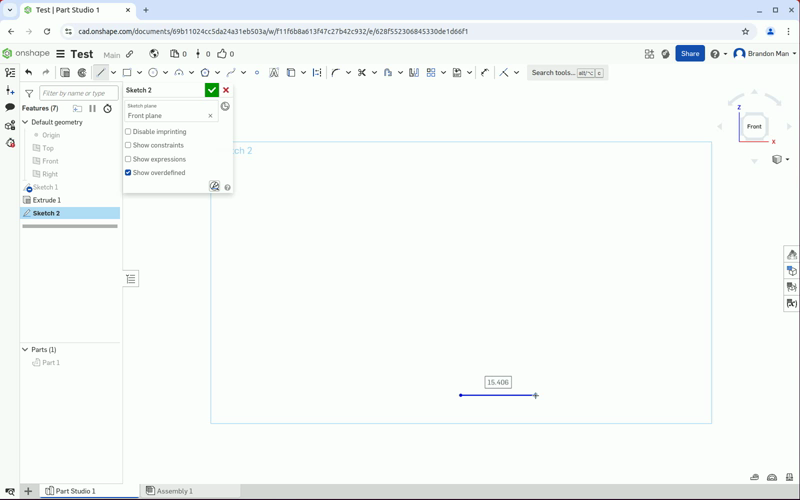
mouse_move(535, 282)
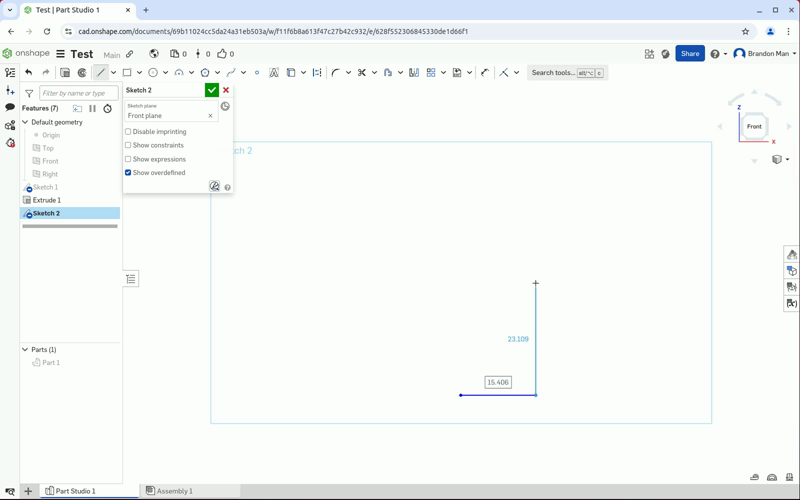
click(535, 282)
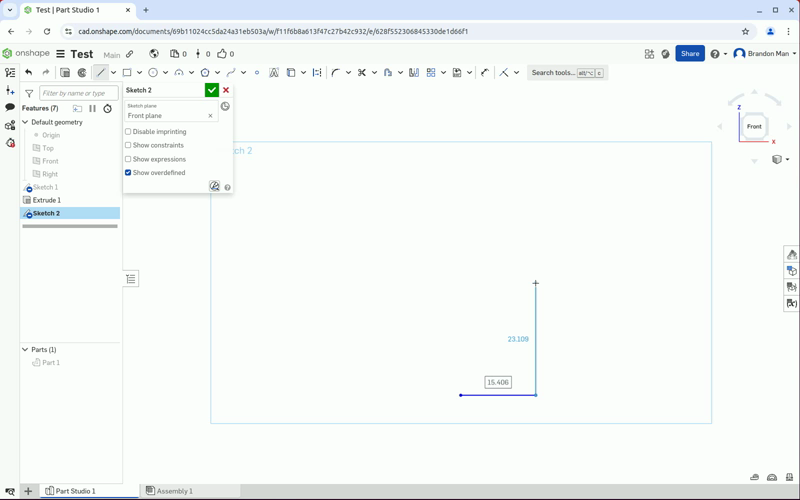
key_up(shift)
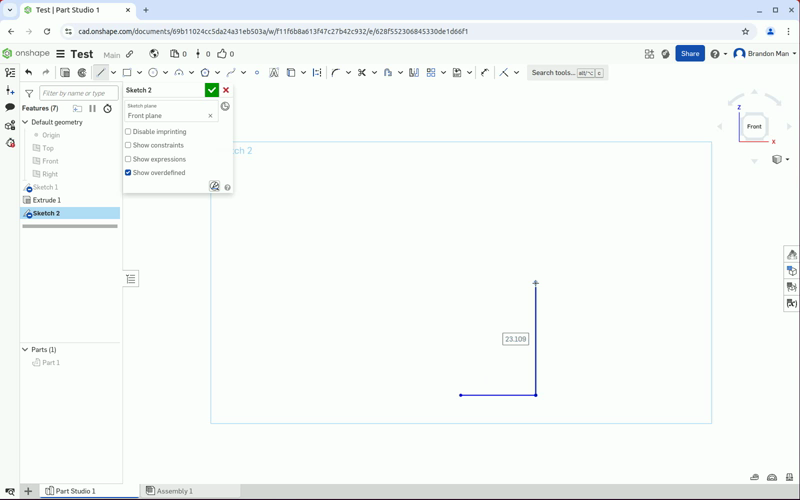
key_down(shift)
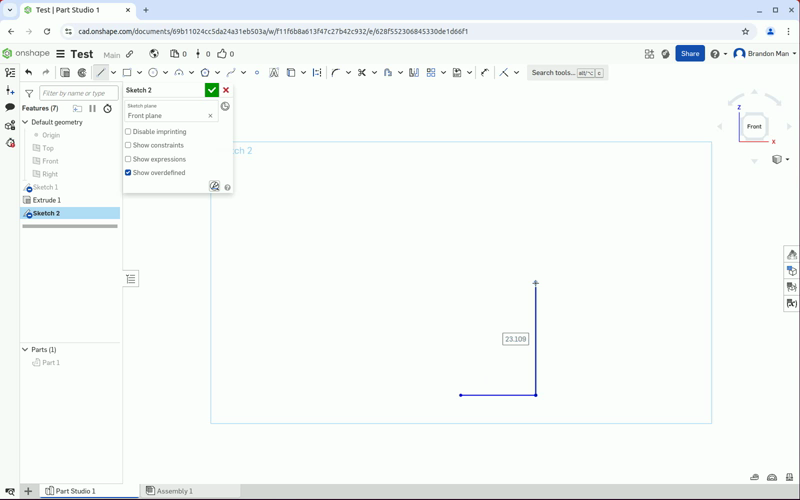
mouse_move(460, 282)
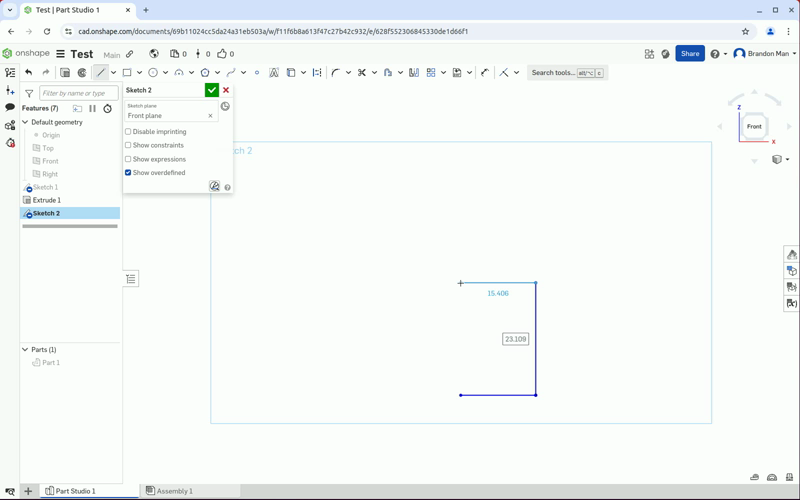
click(460, 282)
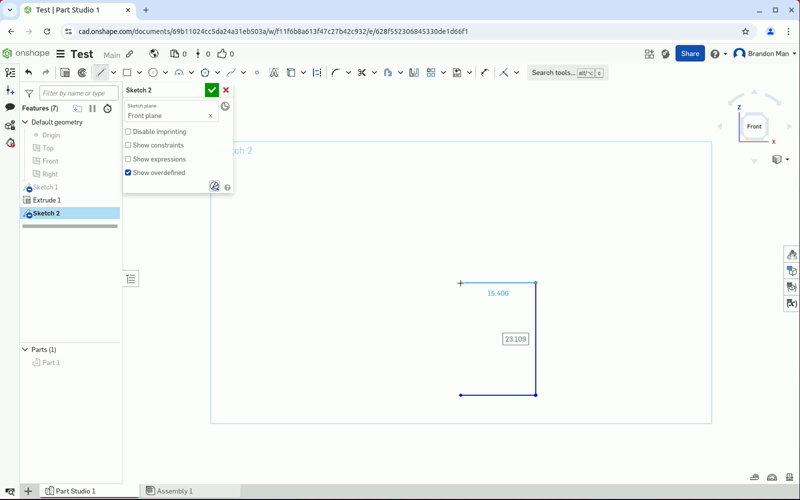
key_up(shift)
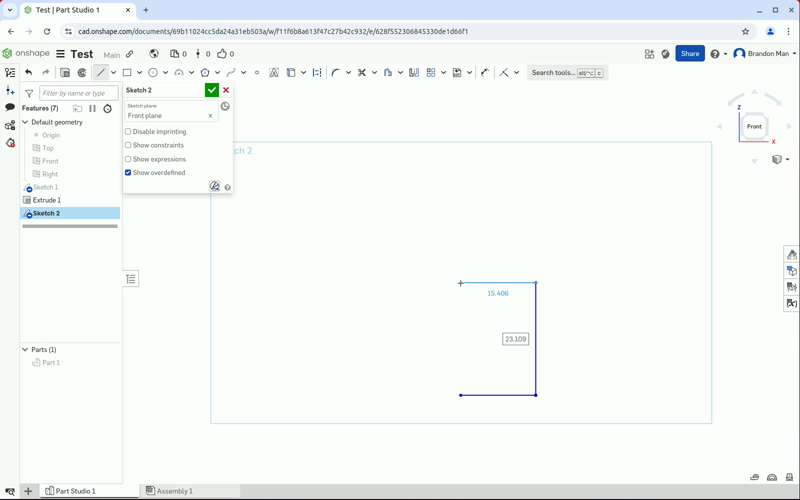
key_down(shift)
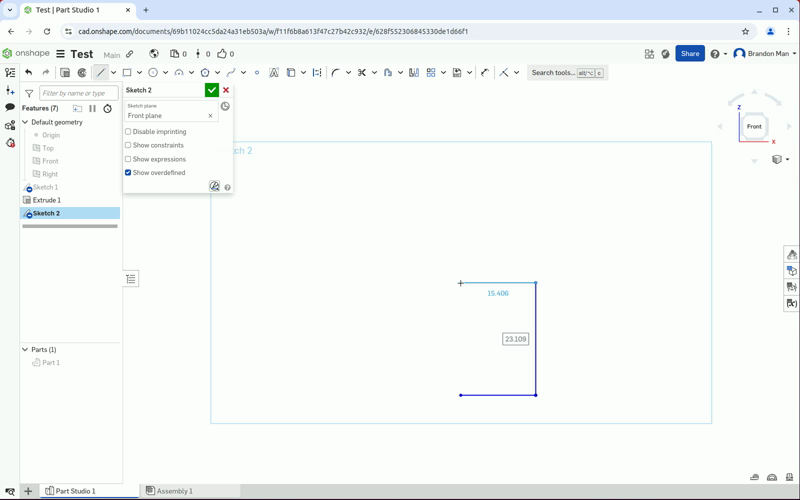
mouse_move(460, 395)
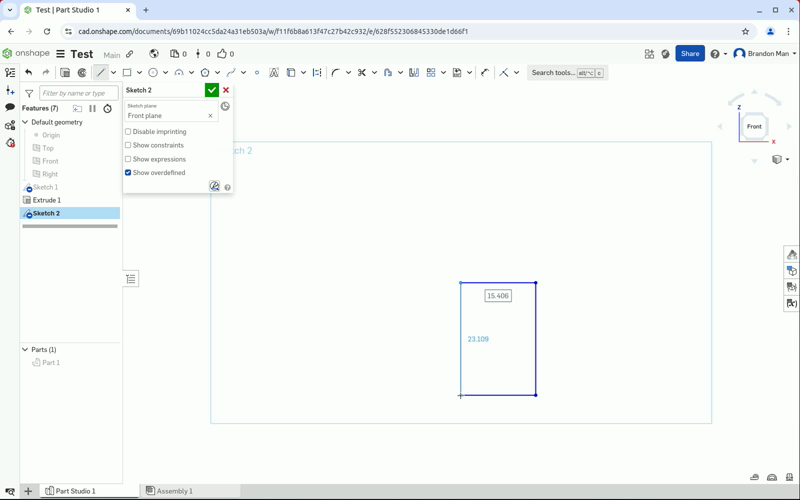
key_up(shift)
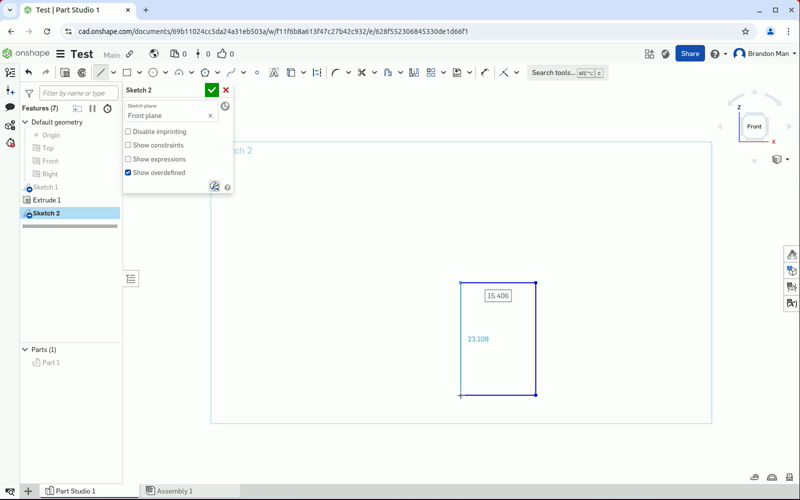
click(460, 395)
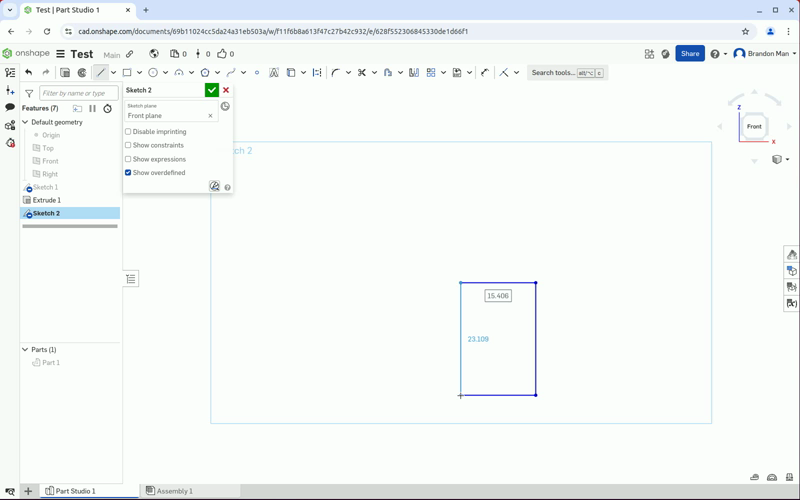
key(esc)
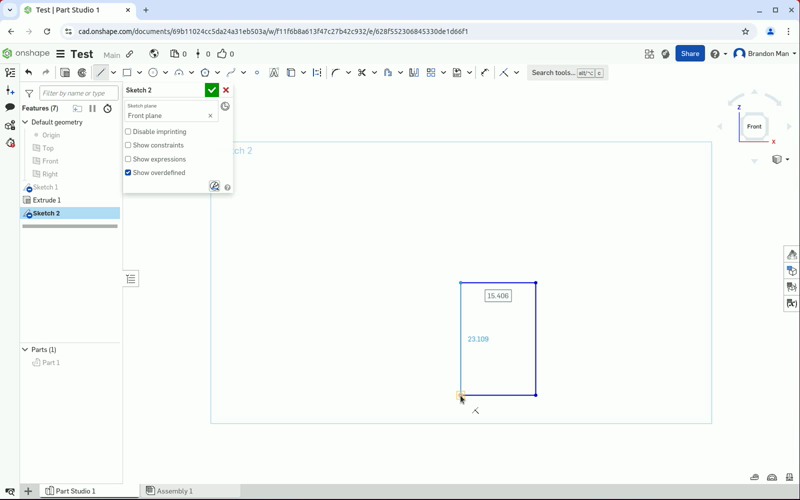
mouse_move(490, 369)
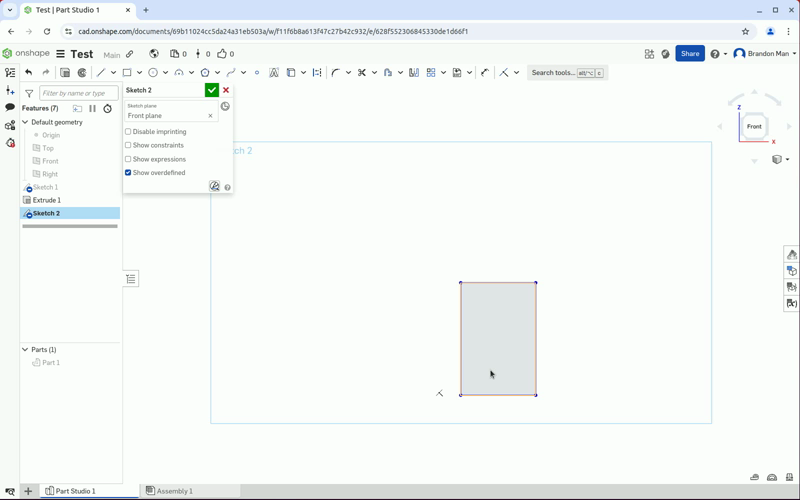
click(490, 369)
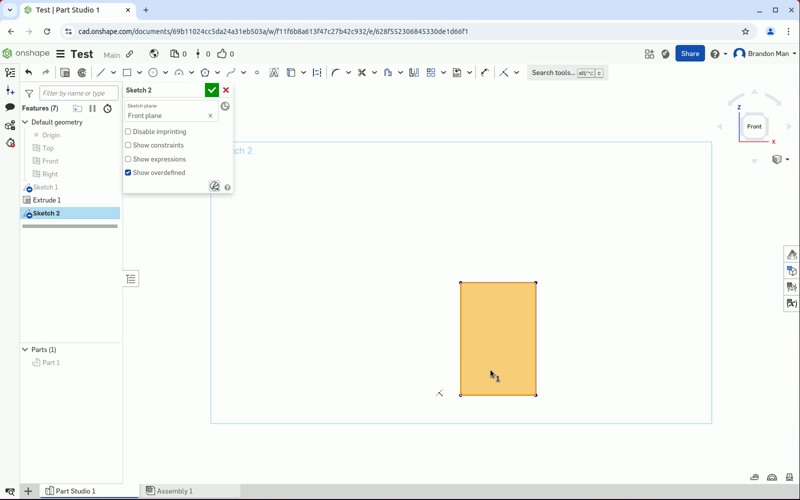
mouse_move(73, 352)
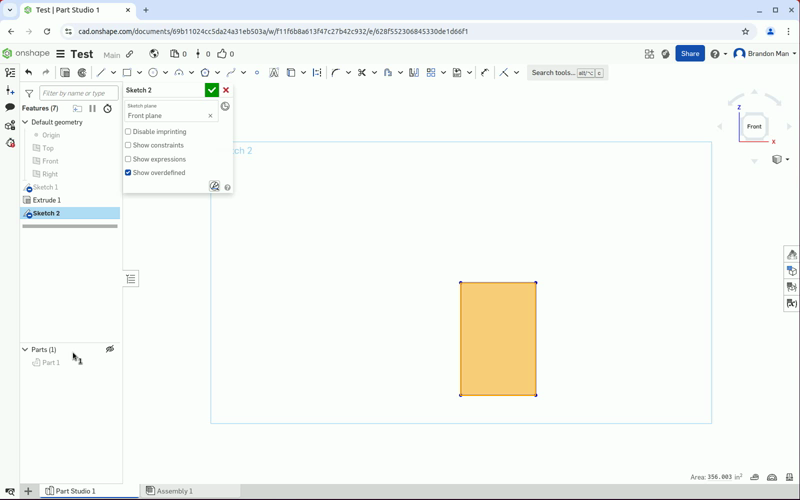
key(shift+y)
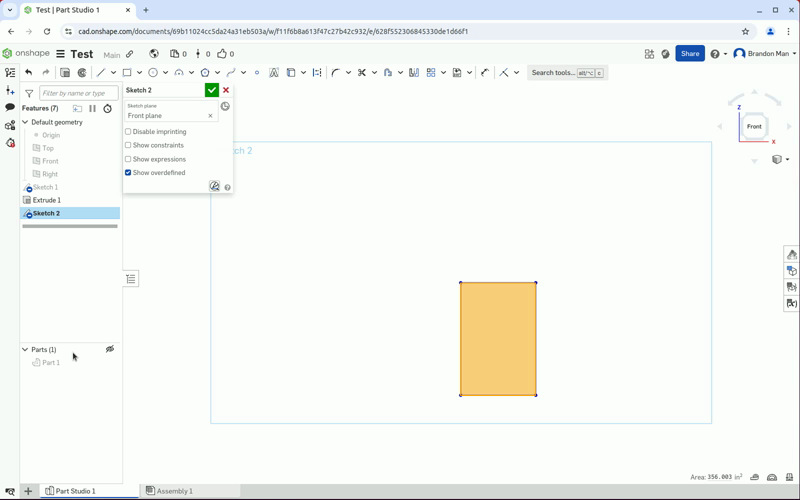
key(shift+e)
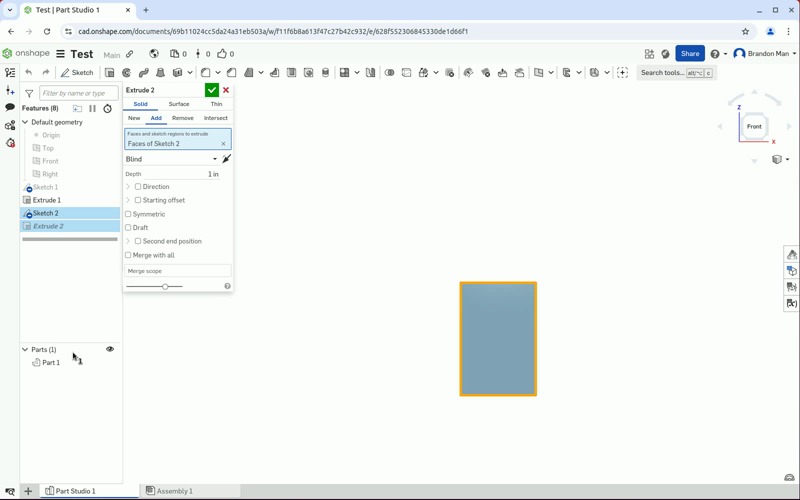
mouse_move(143, 106)
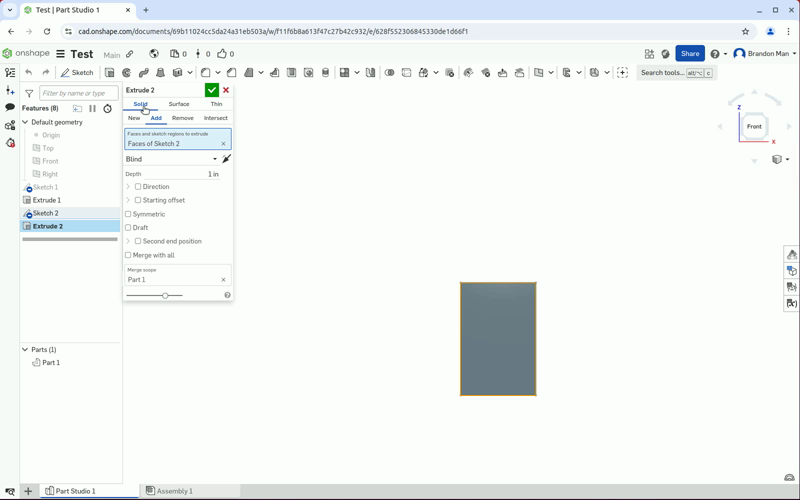
click(143, 106)
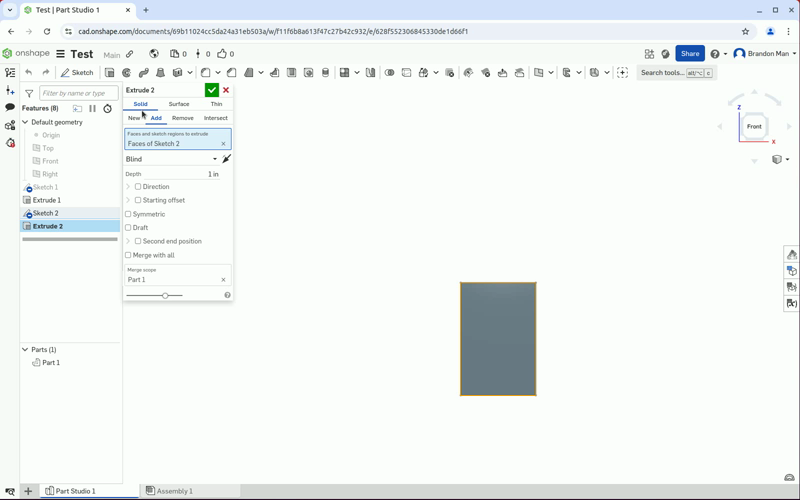
mouse_move(137, 120)
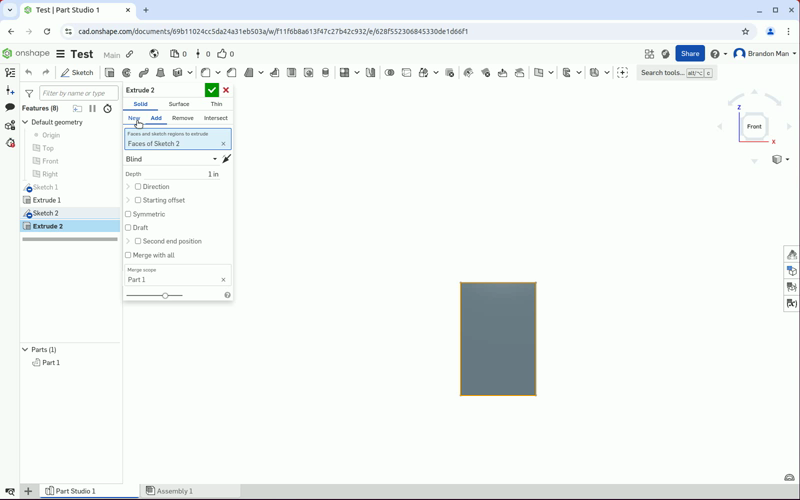
click(137, 120)
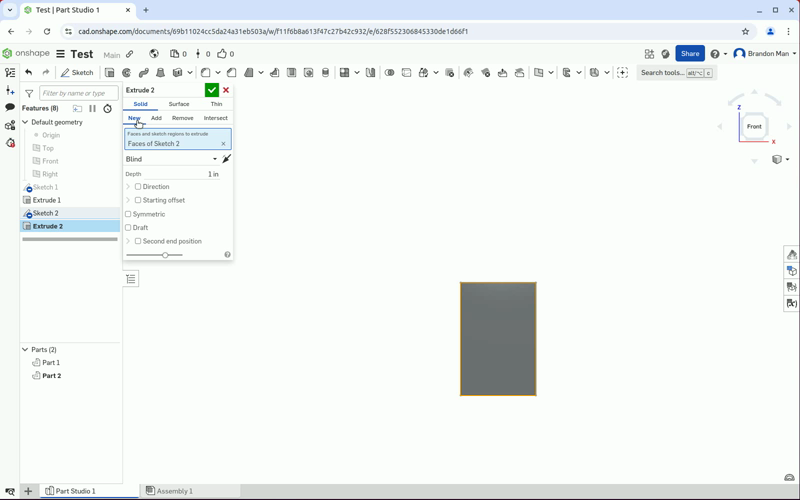
key(tab, 4)
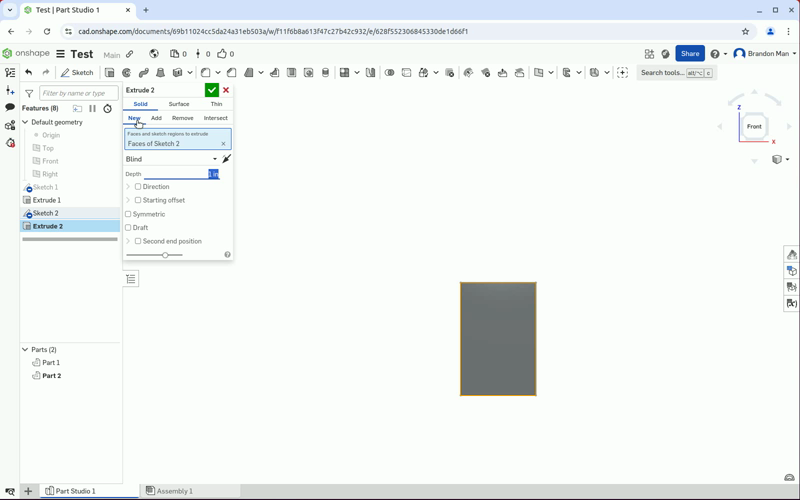
text(0.241)
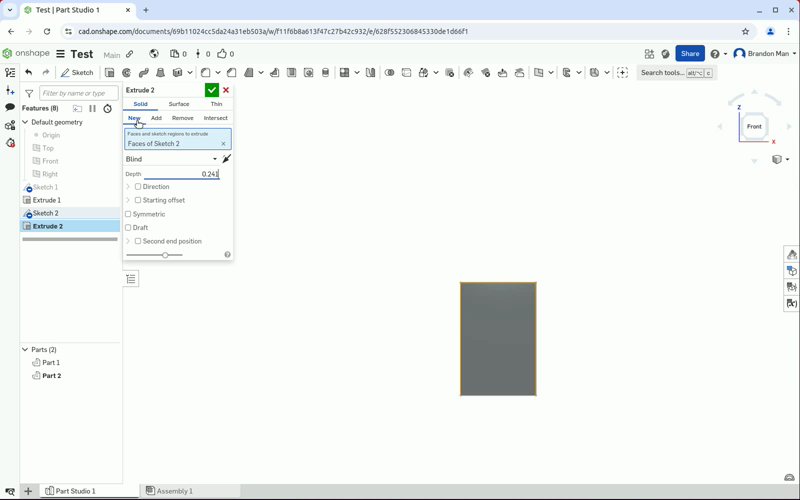
key(enter)
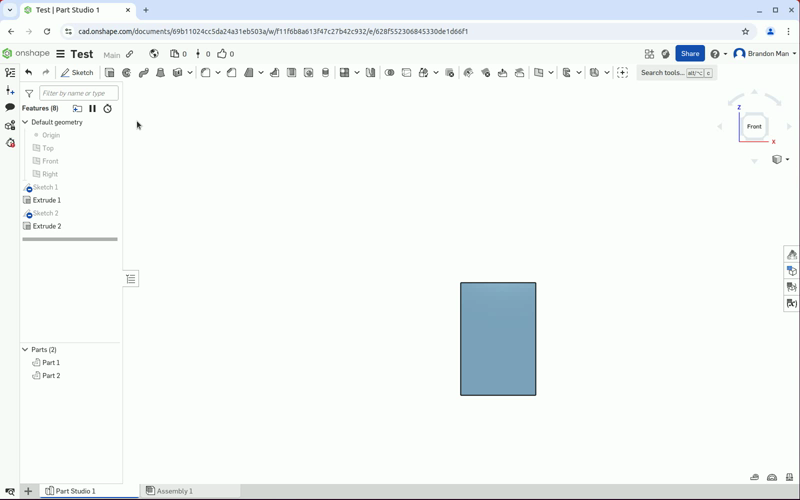
key(shift+h)
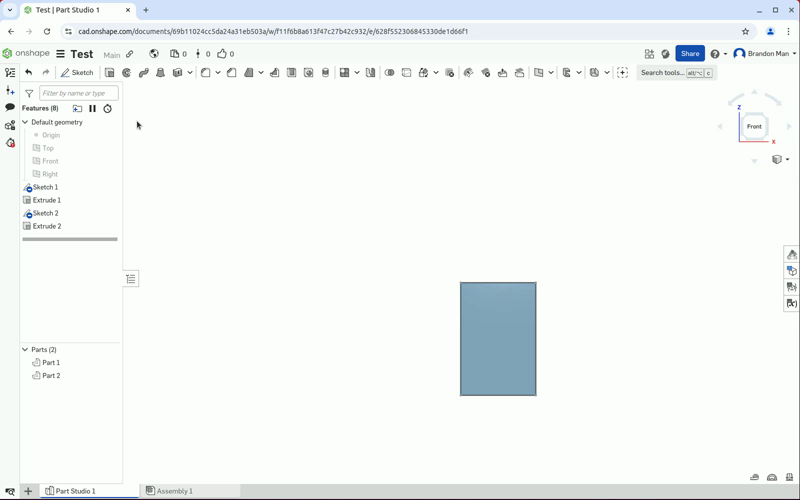
key(shift+h)
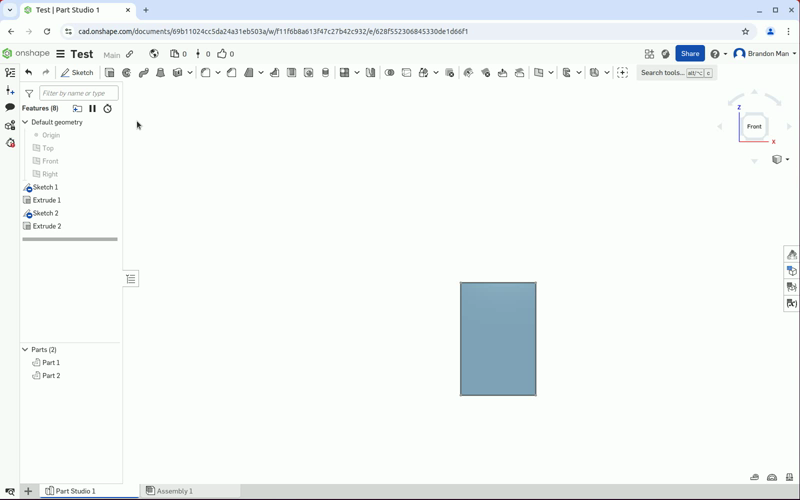
key(shift+7)
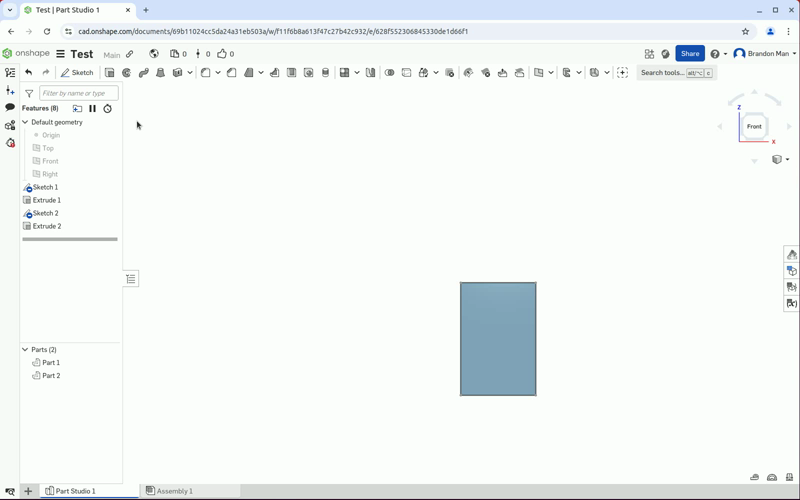
key(left, 2)
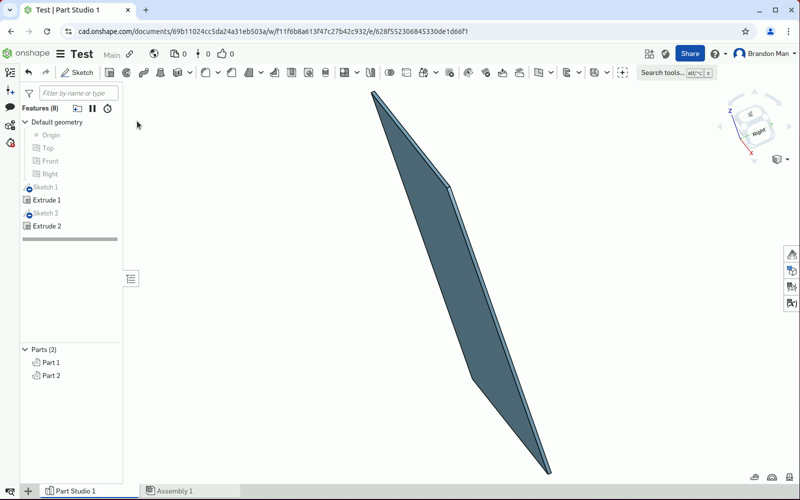
key(down, 2)
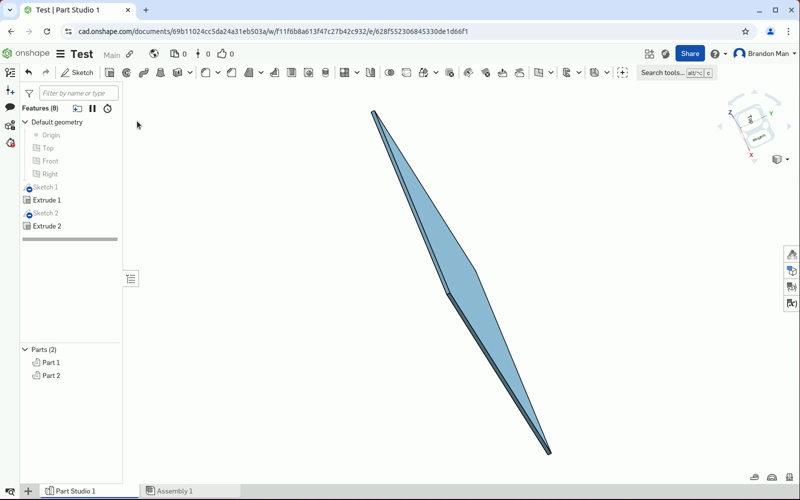
key(up, 2)
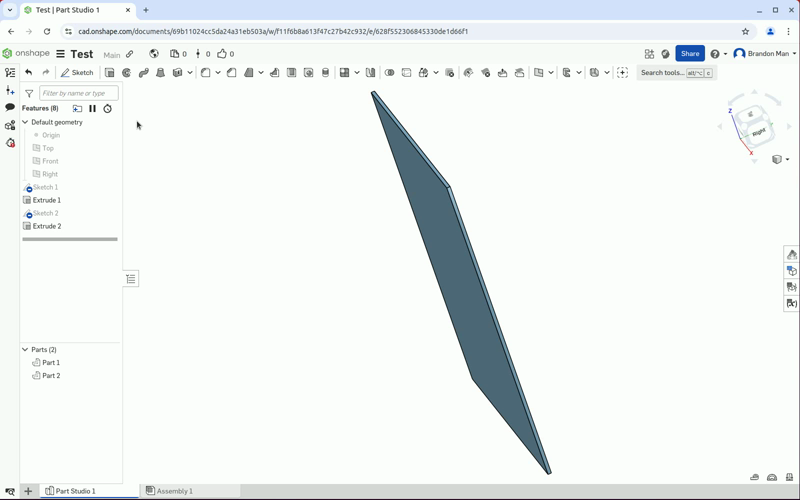
key(right, 2)
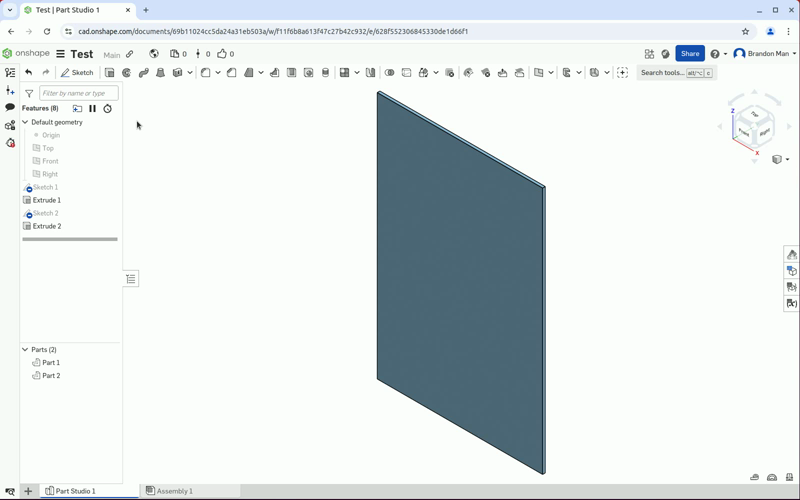
mouse_move(73, 189)
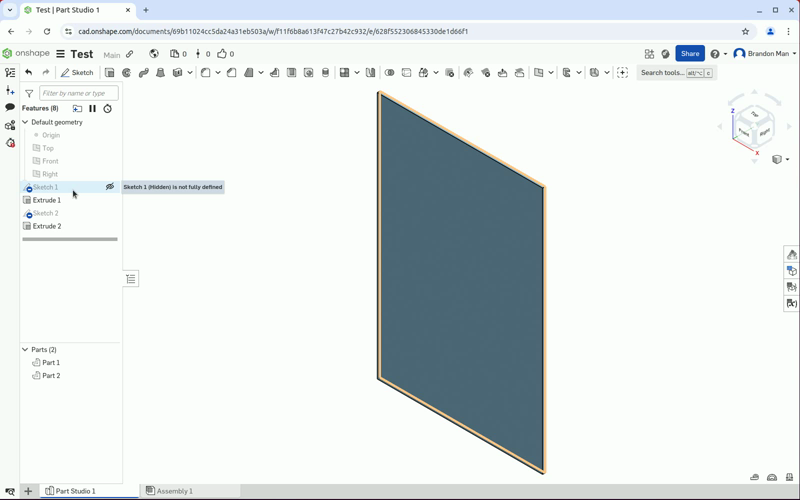
click(73, 189)